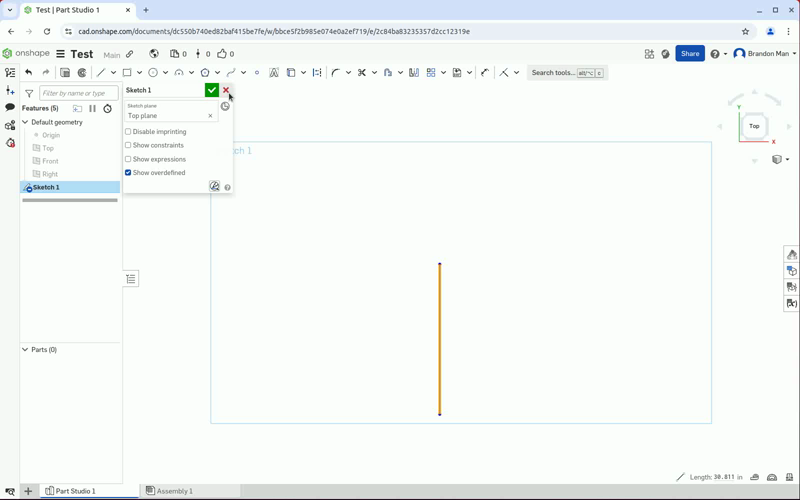
key(shift+h)
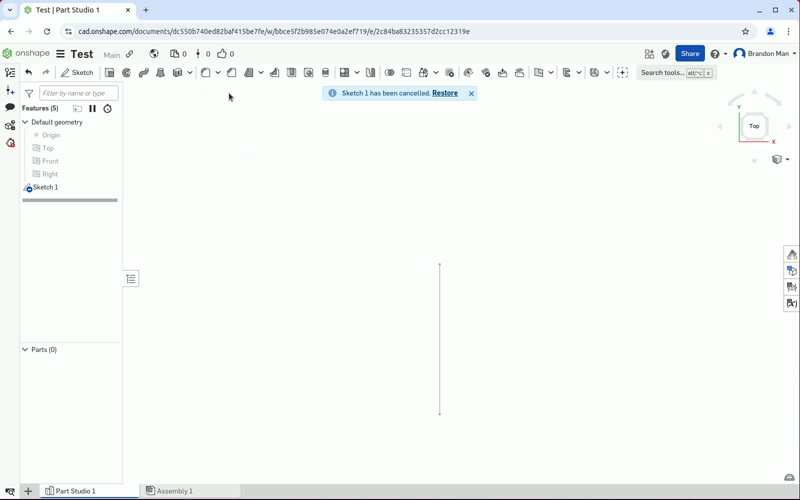
key(shift+s)
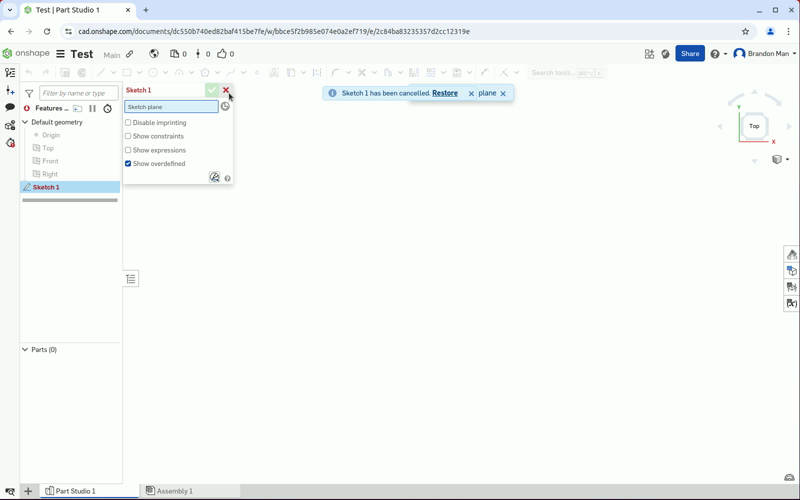
mouse_move(73, 150)
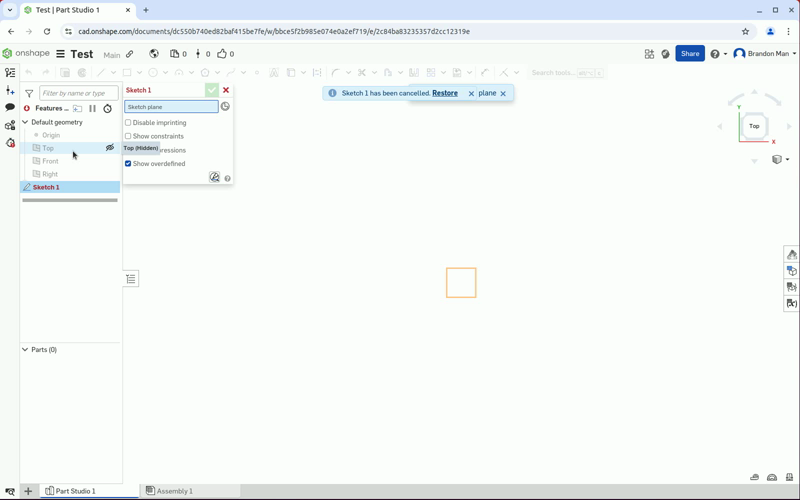
click(73, 150)
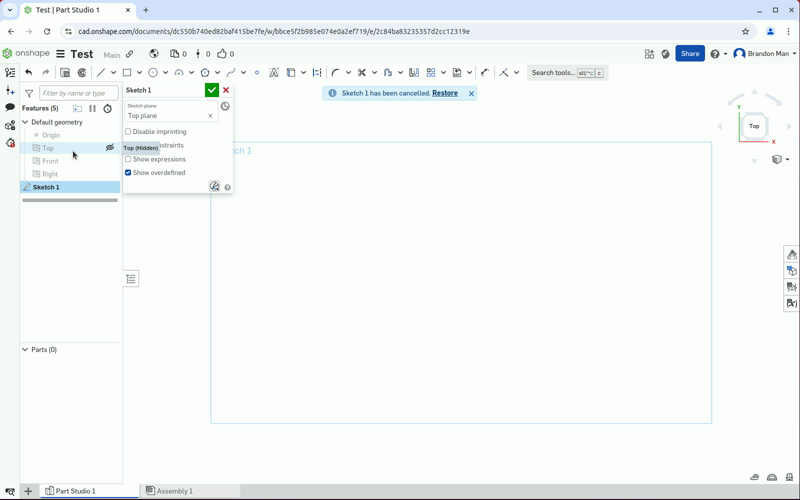
mouse_move(73, 352)
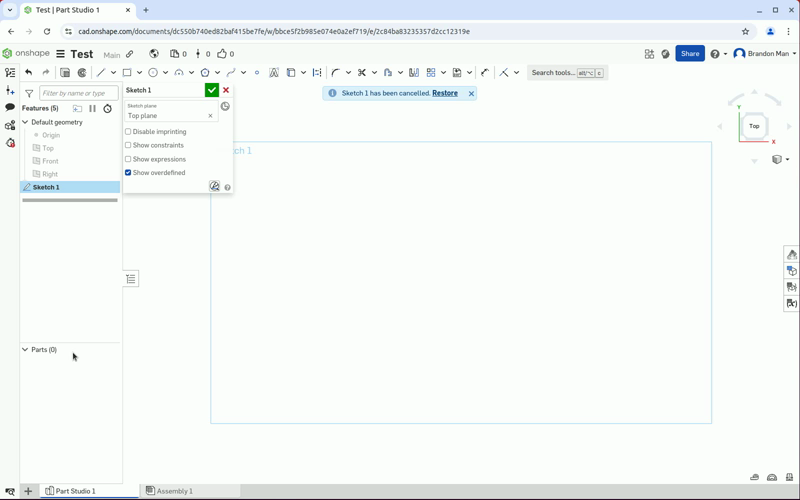
key(y)
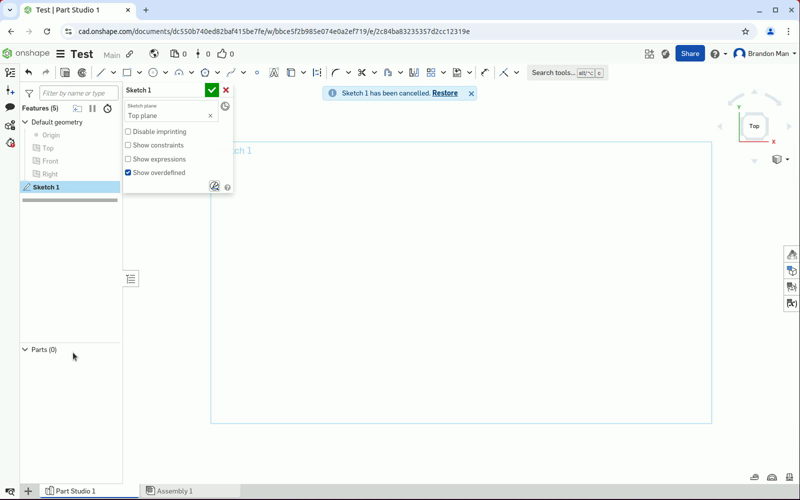
key(l)
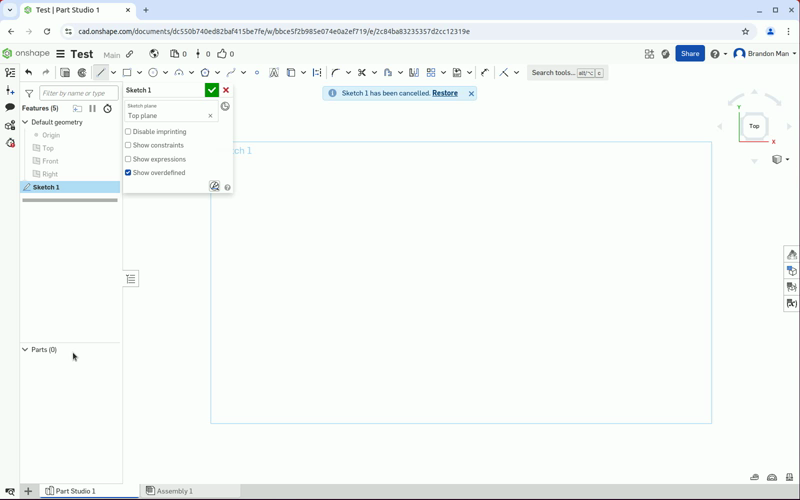
key_down(shift)
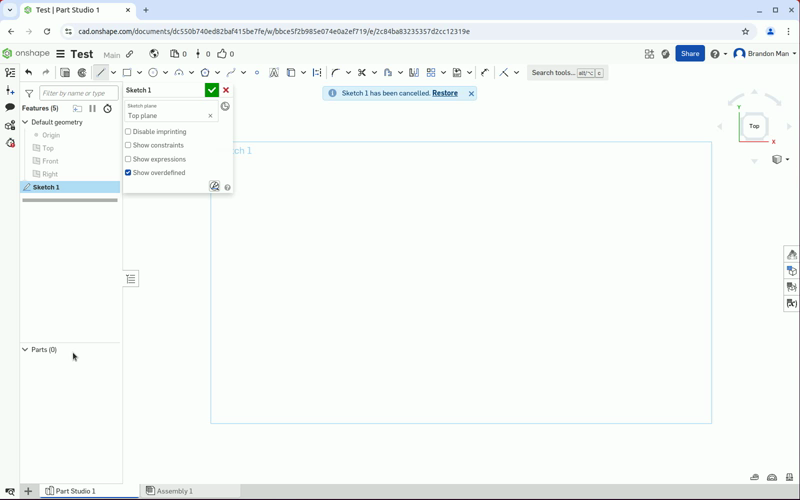
mouse_move(349, 282)
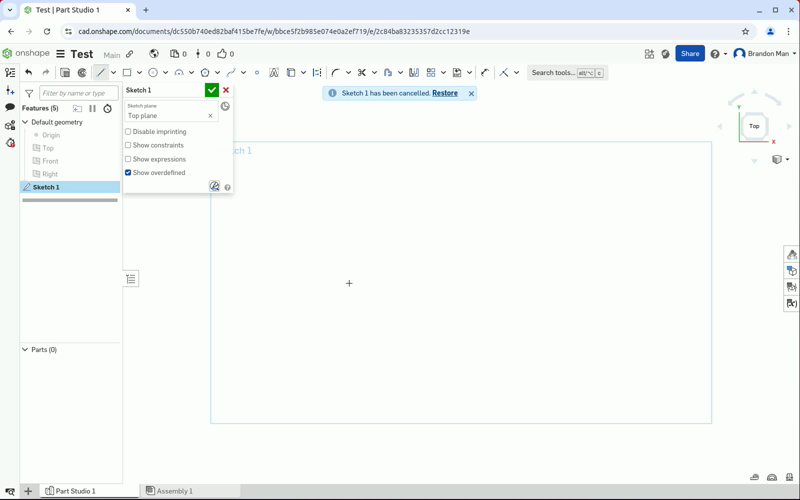
click(349, 282)
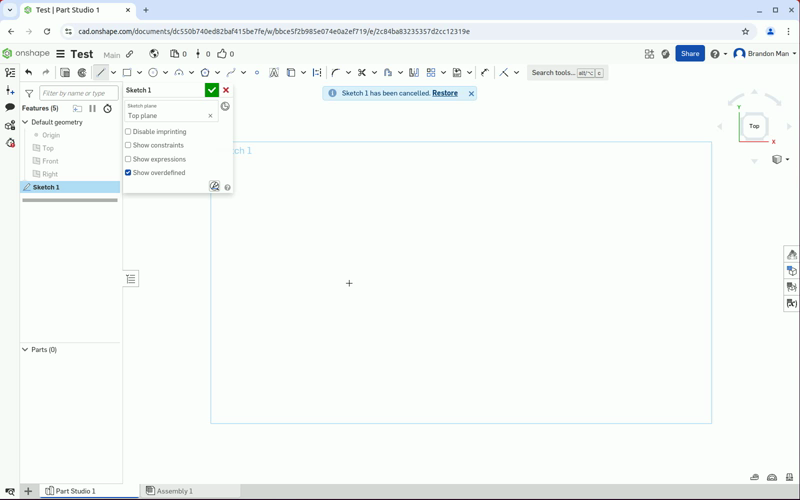
key_up(shift)
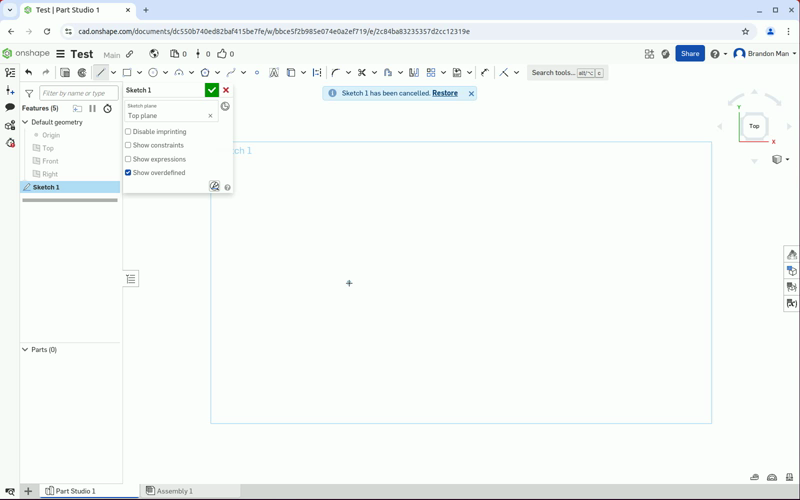
key_down(shift)
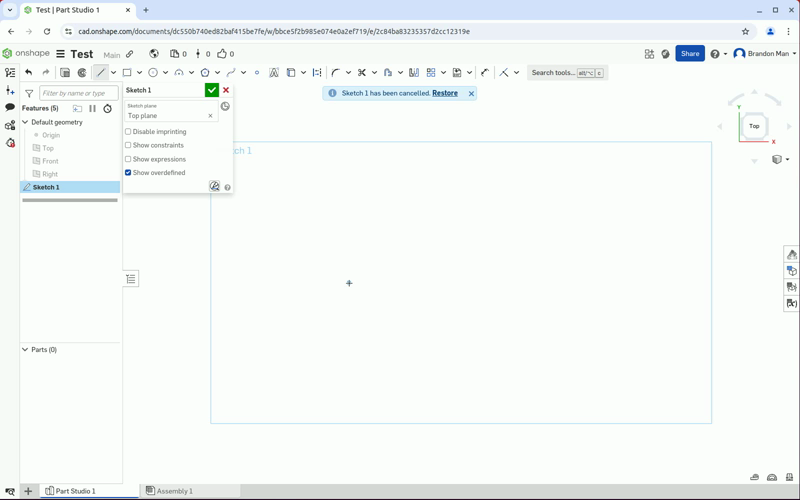
mouse_move(405, 378)
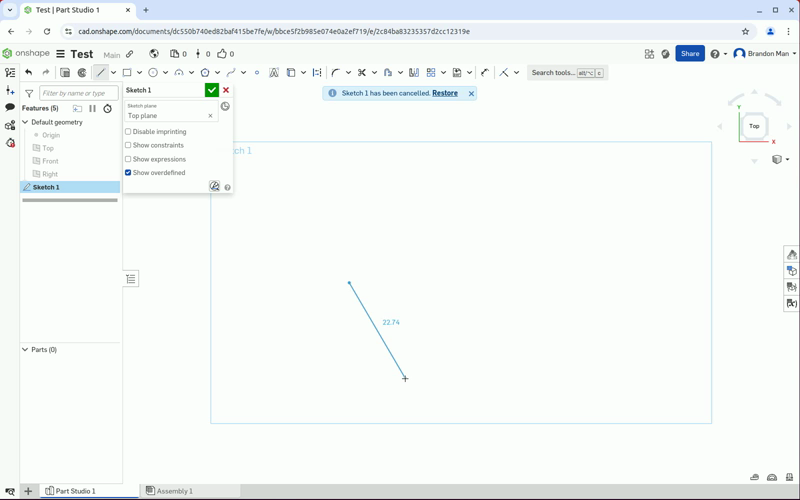
click(405, 378)
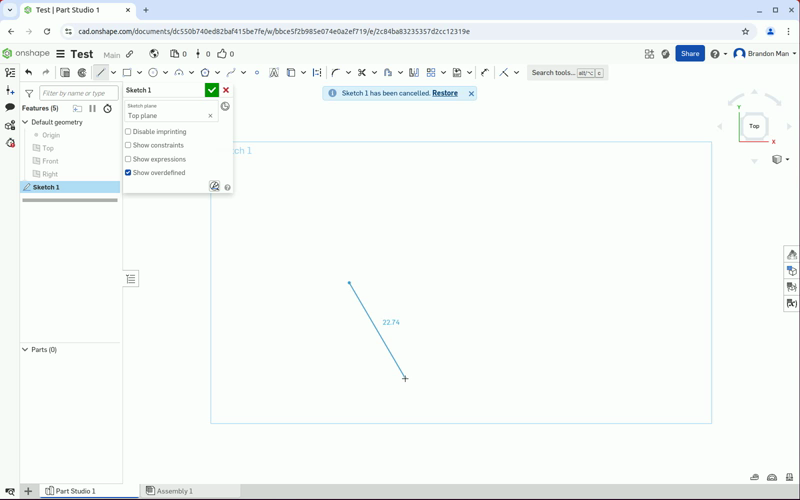
key_up(shift)
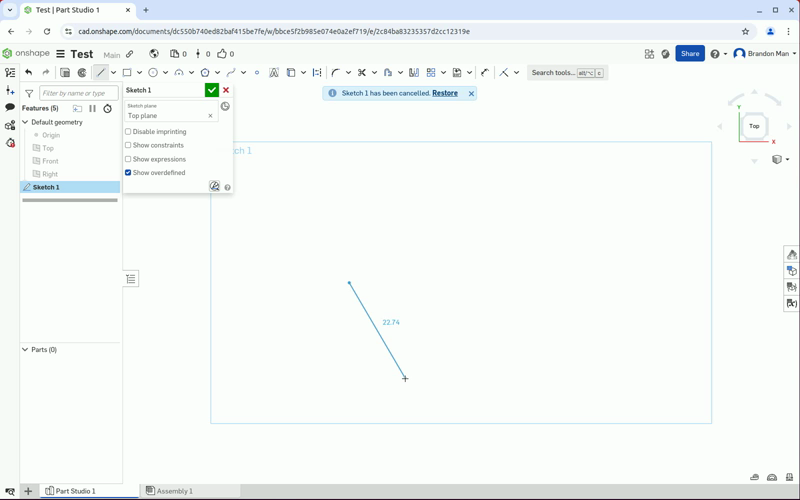
key_down(shift)
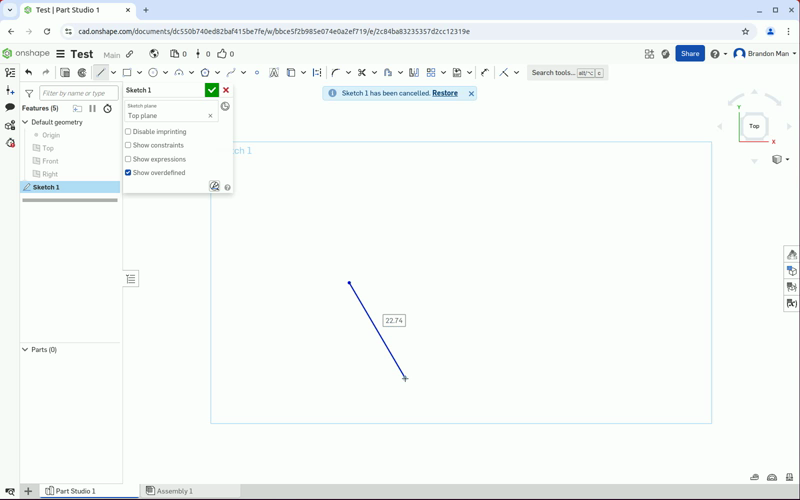
mouse_move(514, 378)
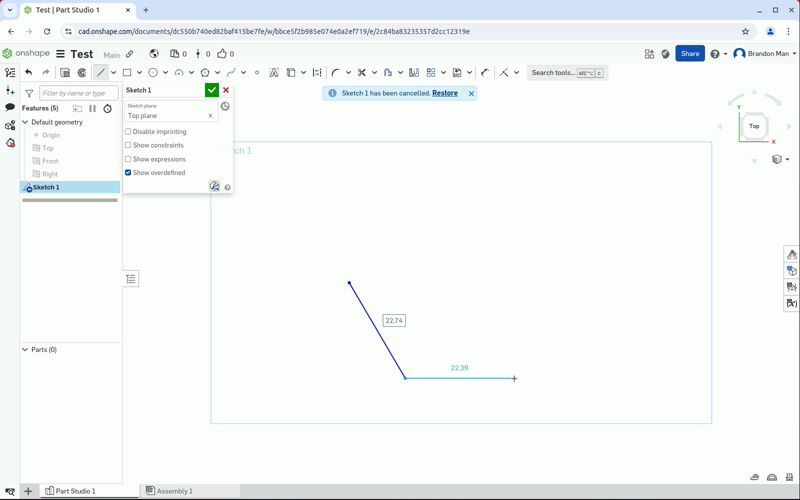
click(514, 378)
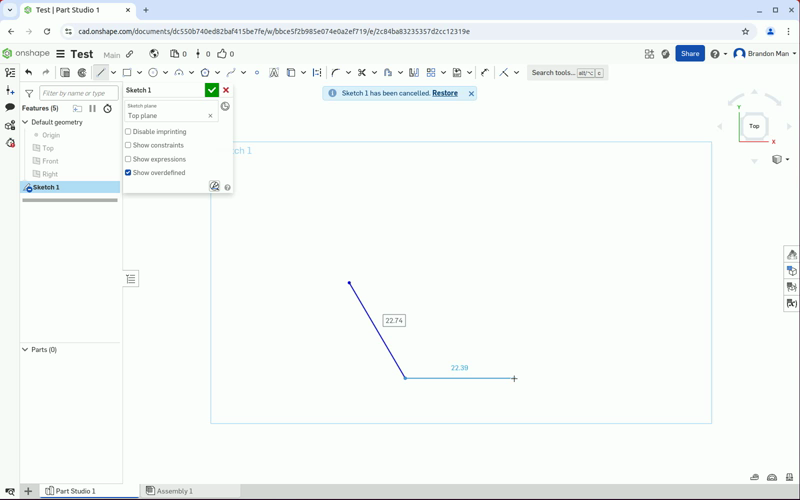
key_up(shift)
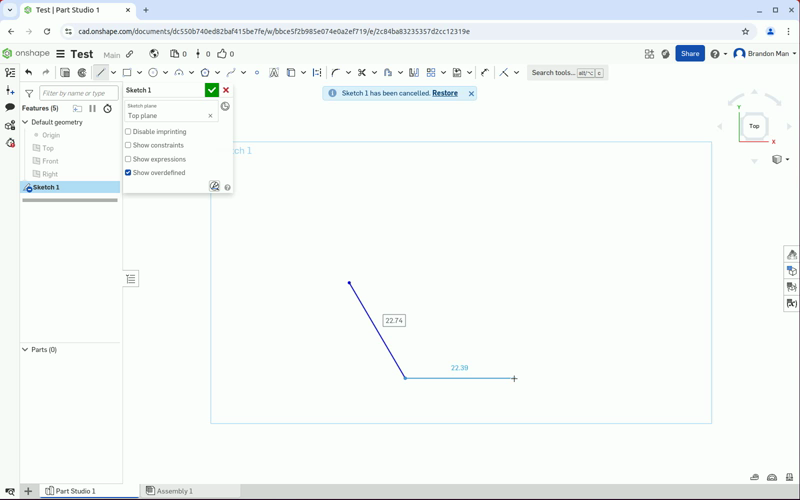
key_down(shift)
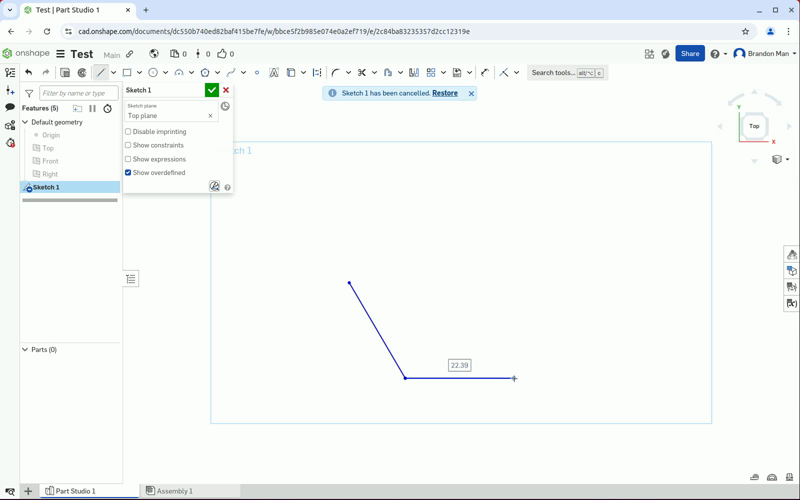
mouse_move(569, 282)
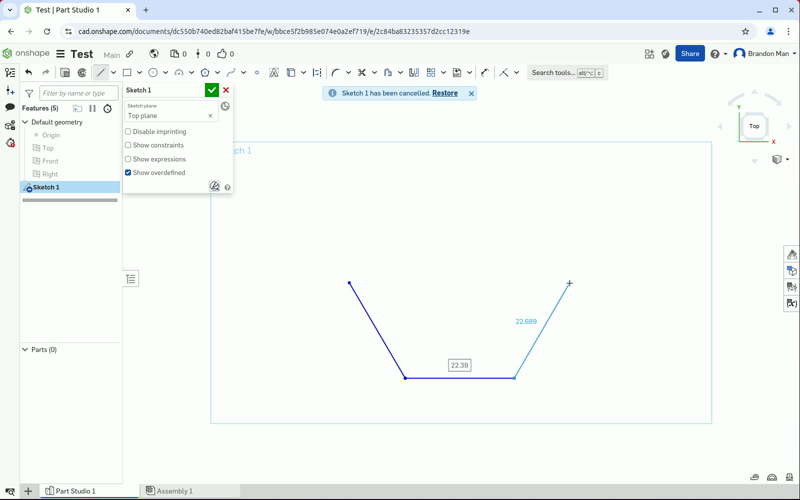
click(569, 282)
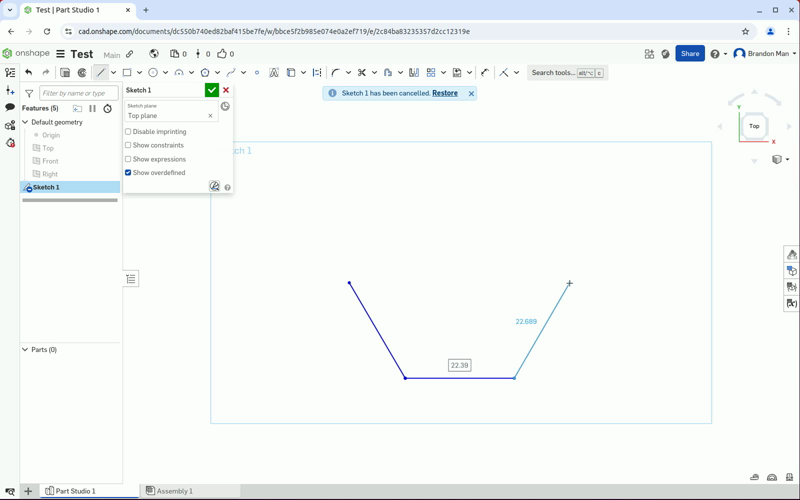
key_up(shift)
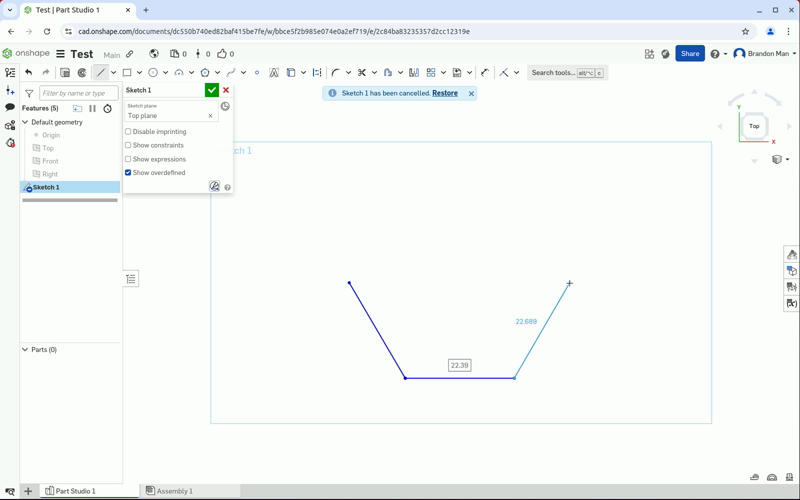
key_down(shift)
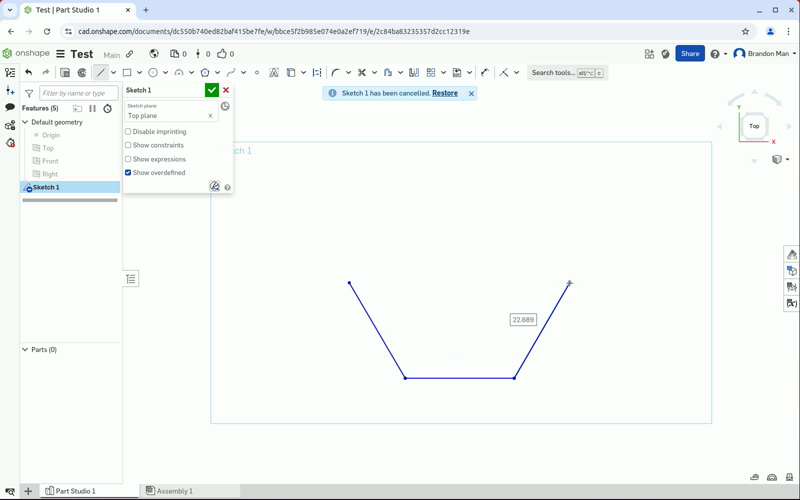
mouse_move(514, 187)
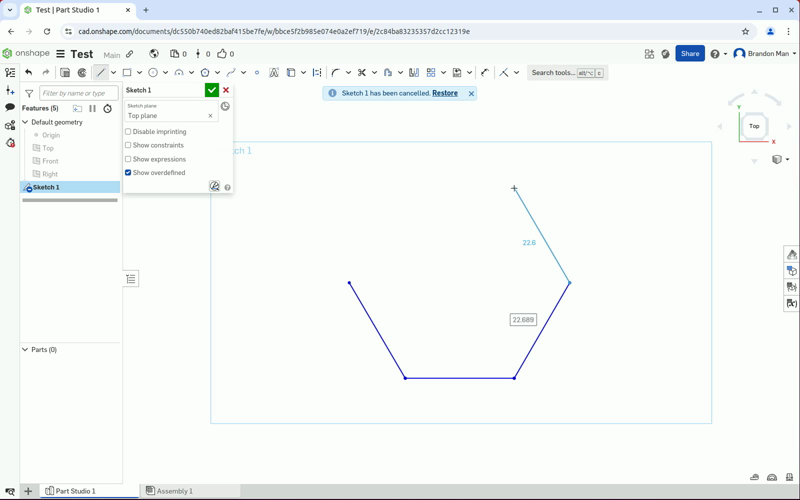
click(514, 187)
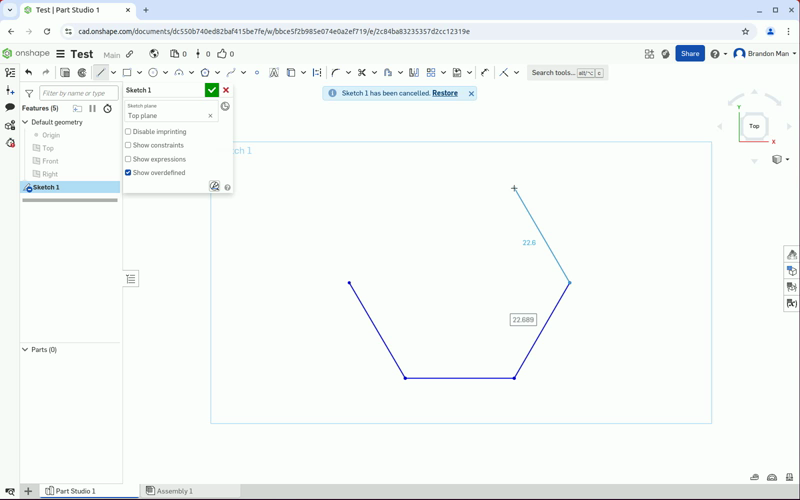
key_up(shift)
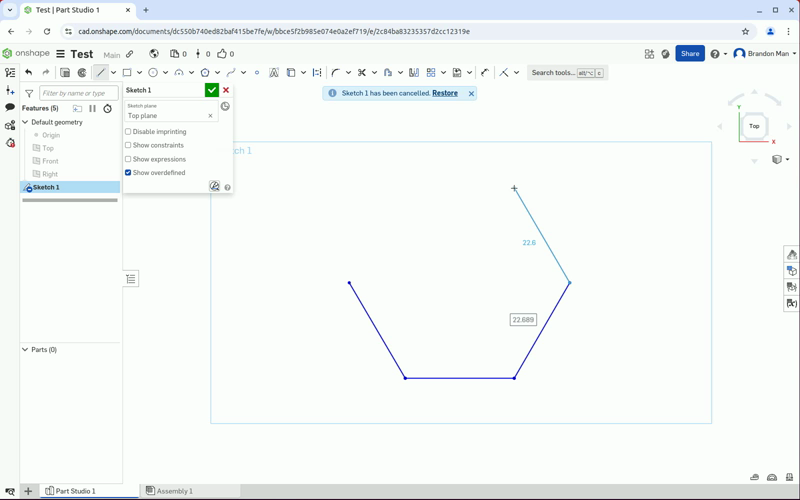
key_down(shift)
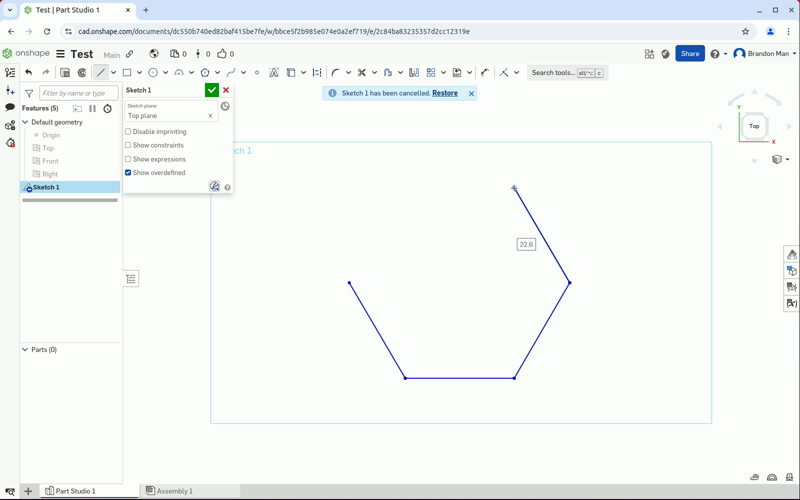
mouse_move(405, 187)
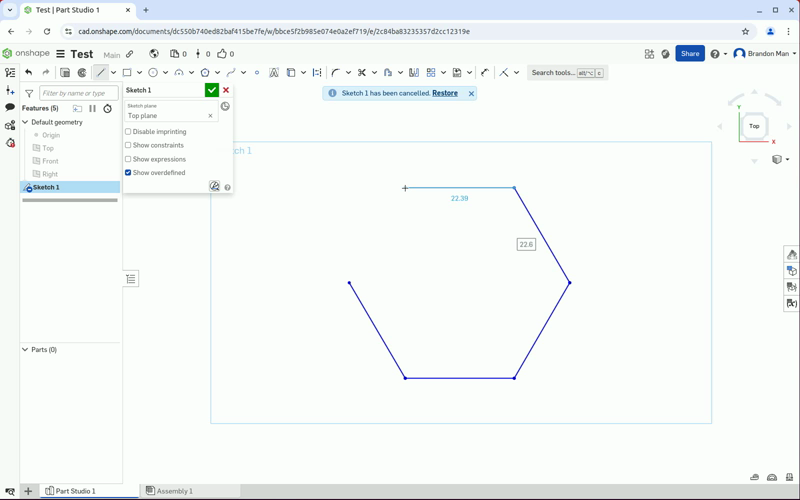
click(405, 187)
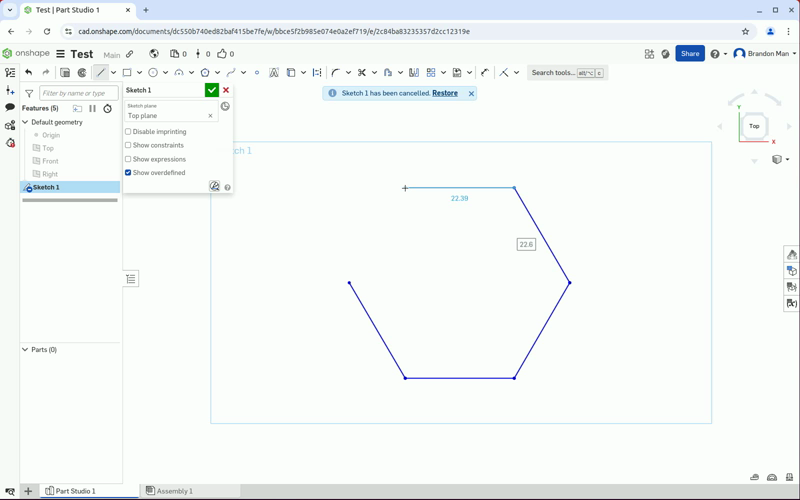
key_up(shift)
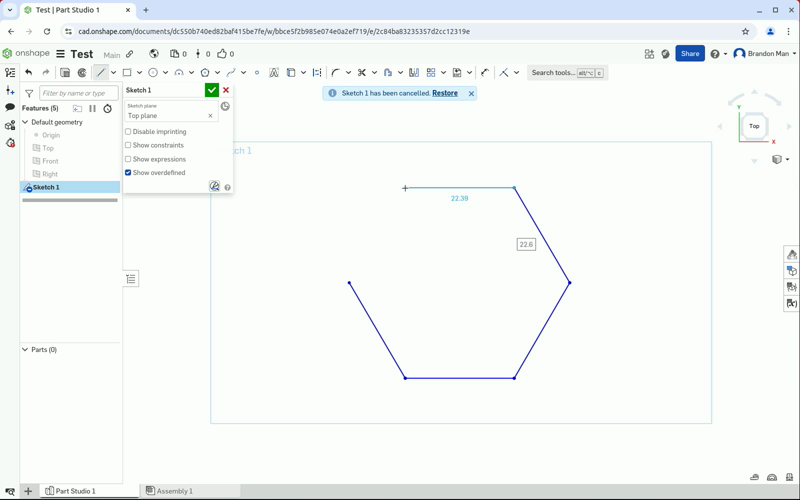
key_down(shift)
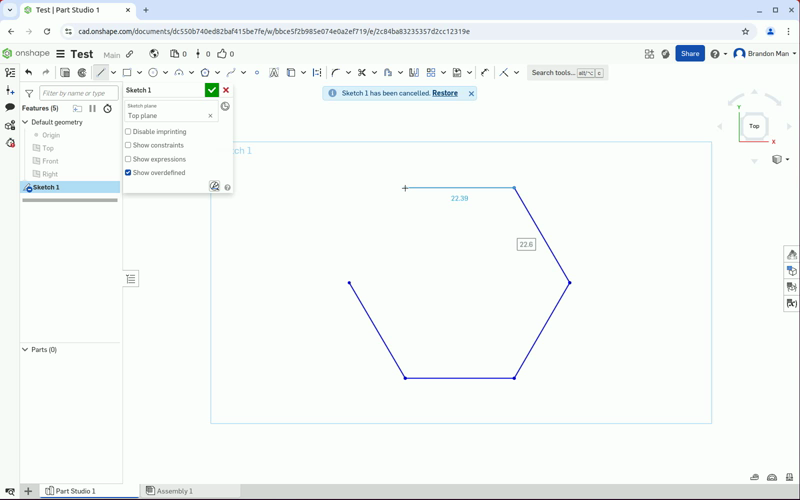
mouse_move(349, 282)
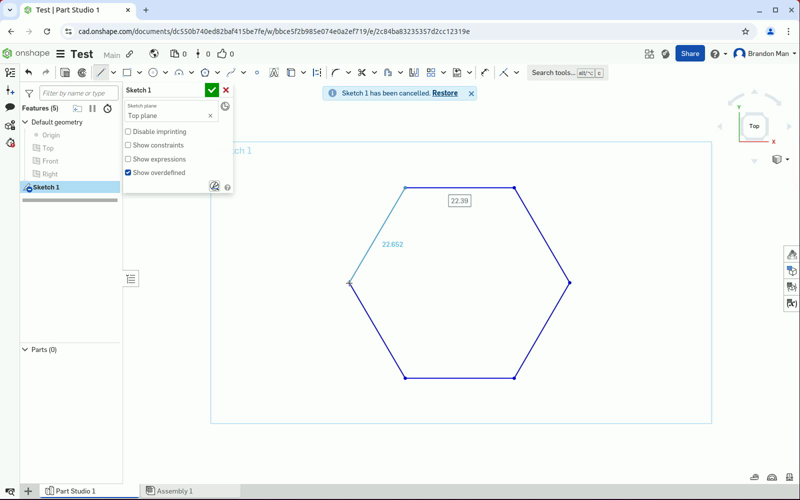
key_up(shift)
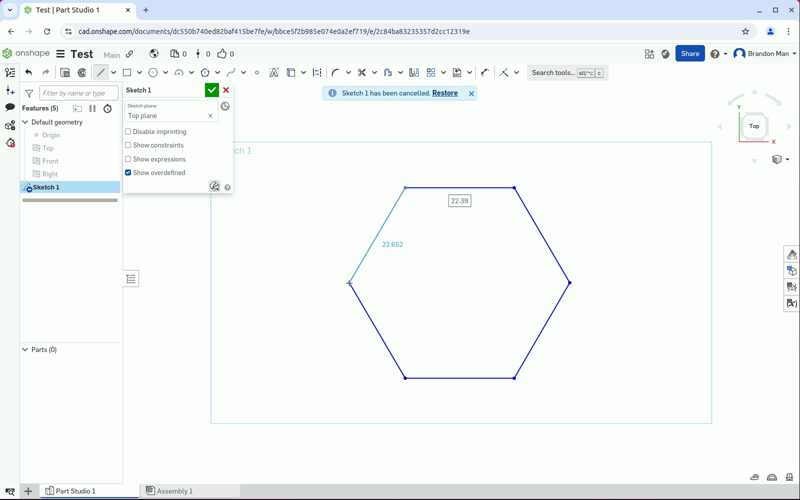
click(349, 282)
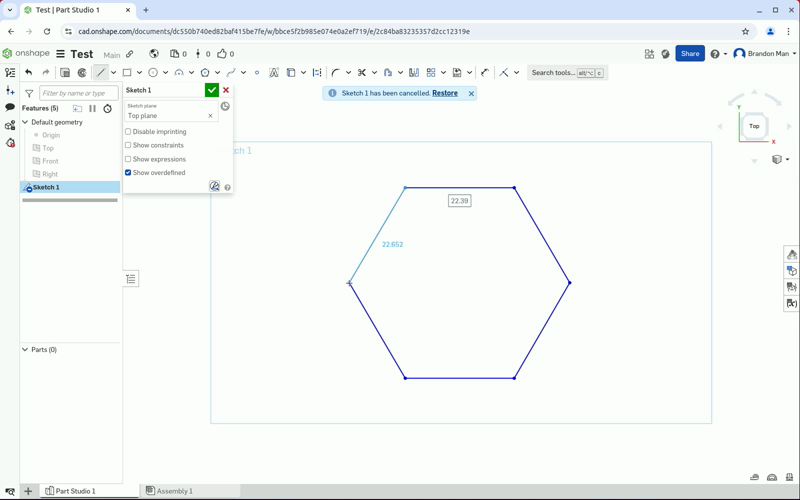
key(esc)
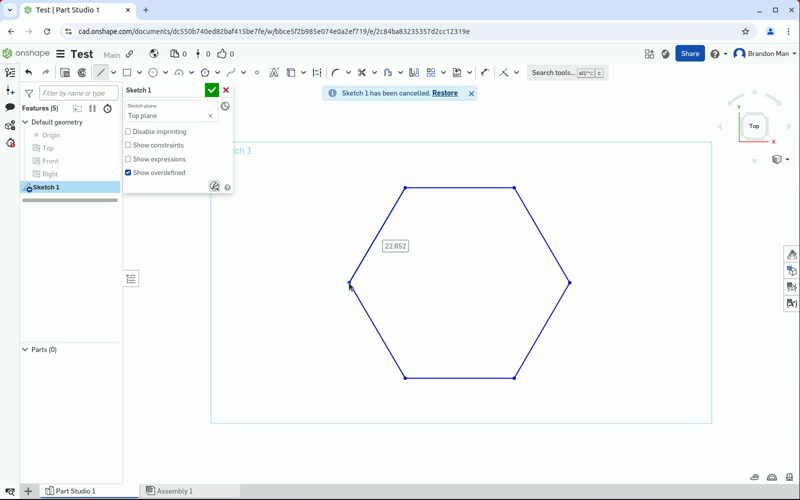
mouse_move(434, 311)
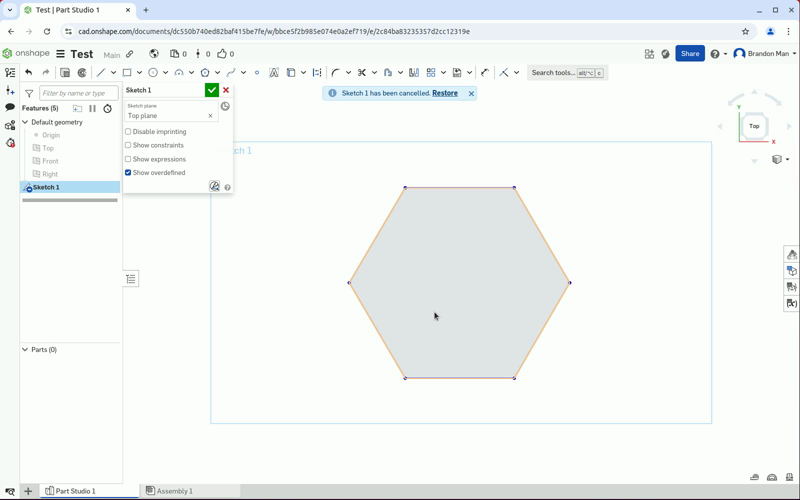
click(434, 311)
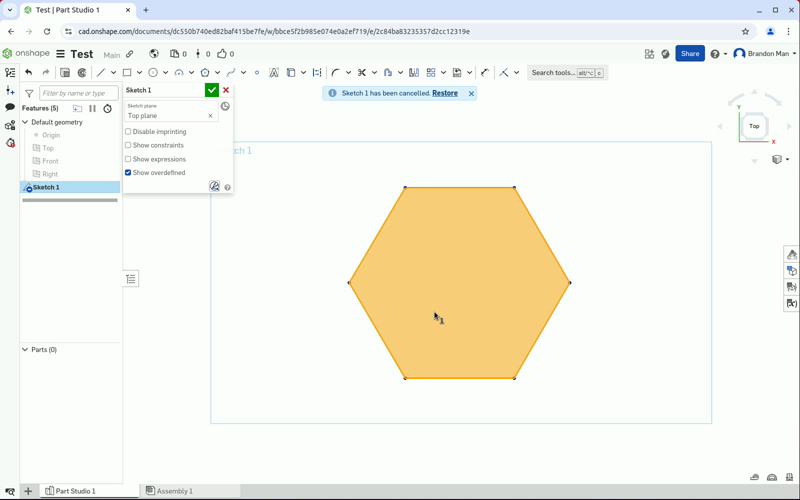
mouse_move(73, 352)
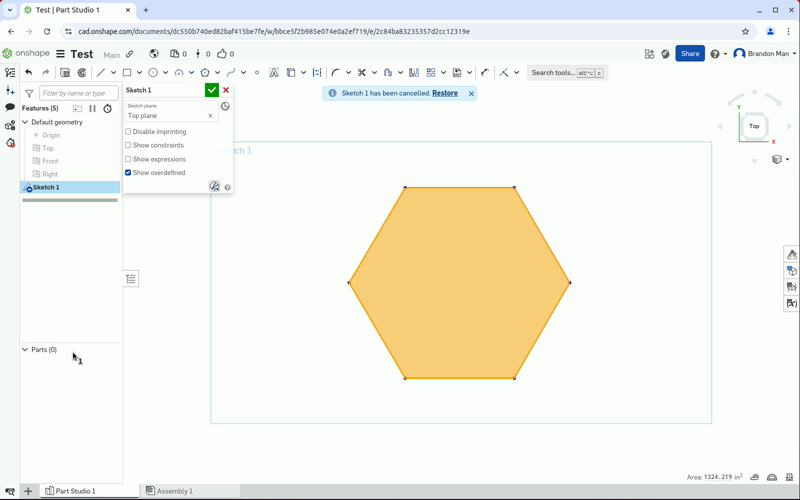
key(shift+y)
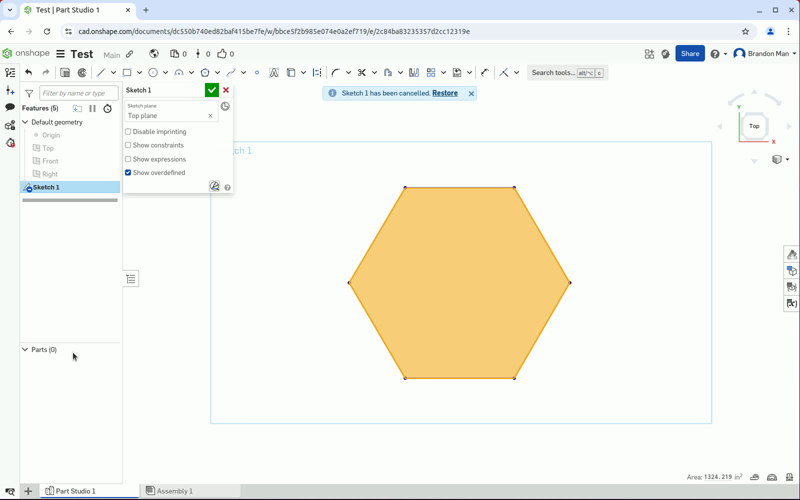
key(shift+e)
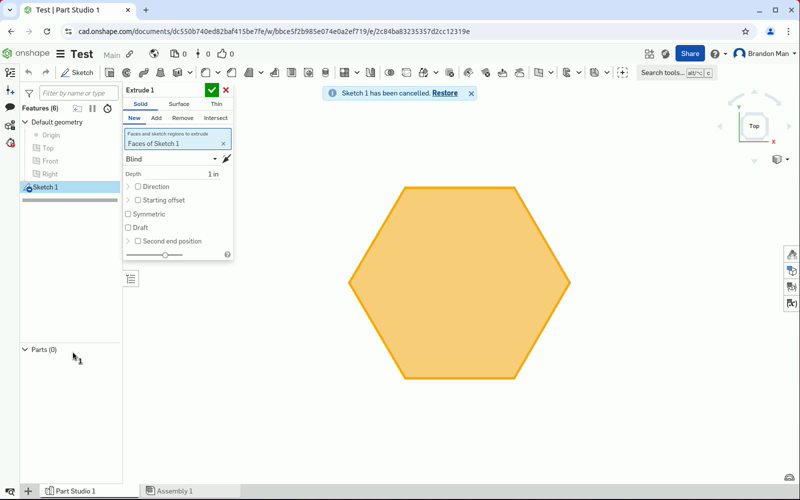
mouse_move(143, 106)
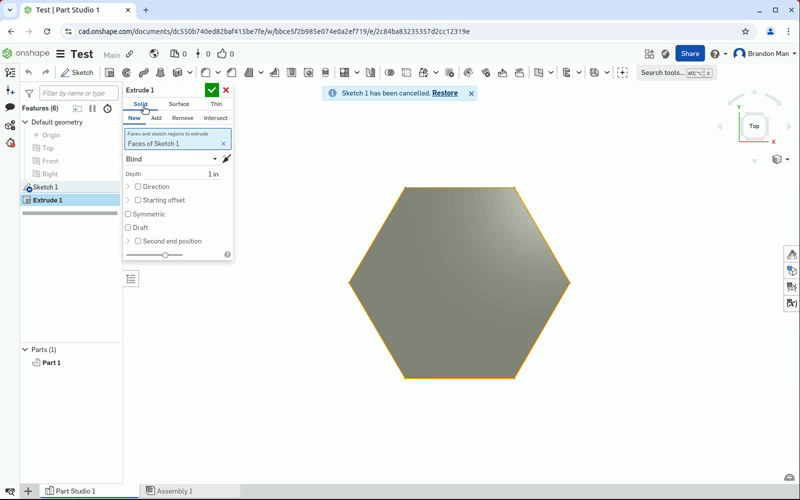
click(143, 106)
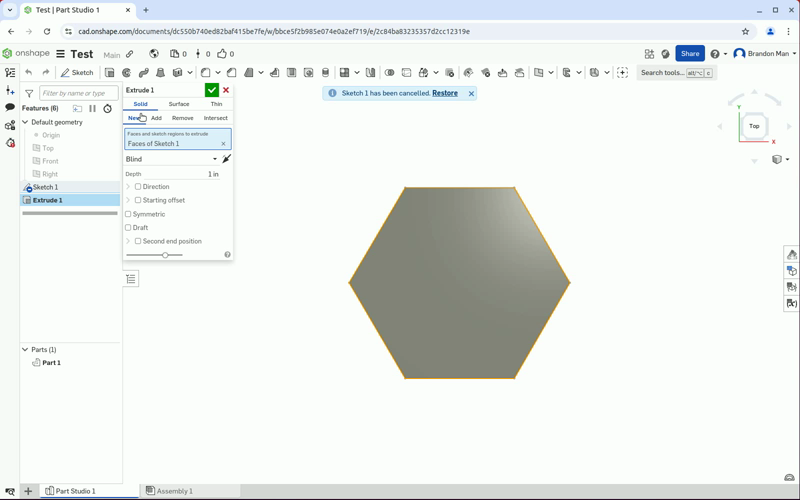
mouse_move(137, 120)
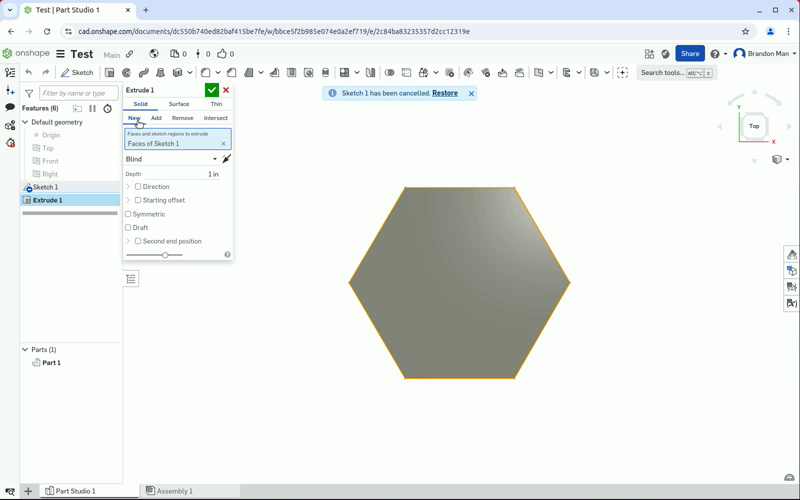
click(137, 120)
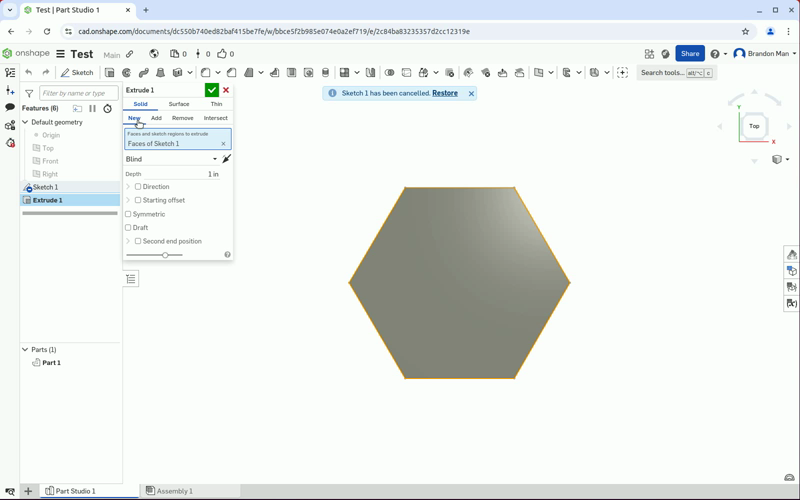
key(tab, 4)
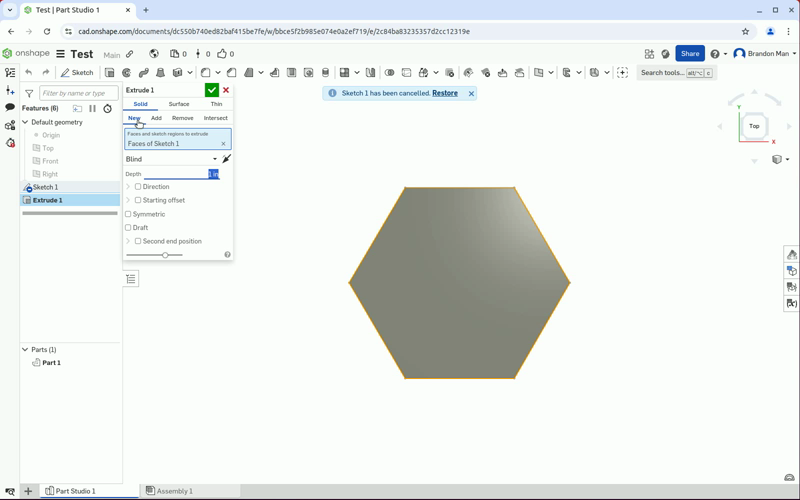
text(15.405)
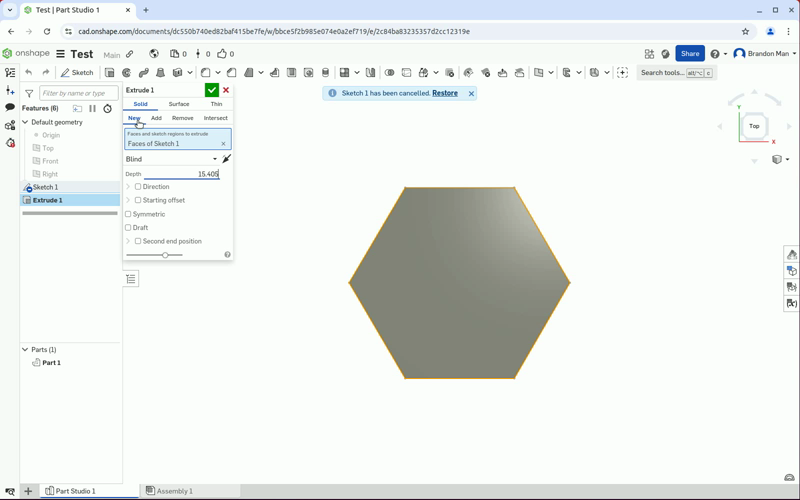
key(enter)
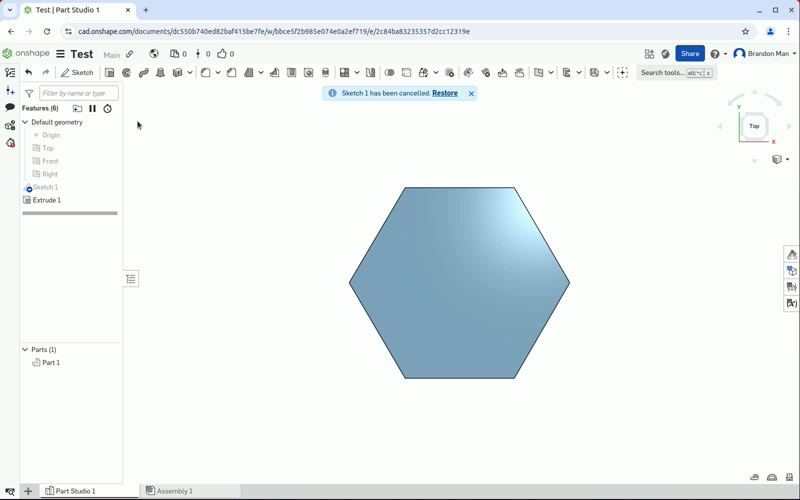
key(shift+h)
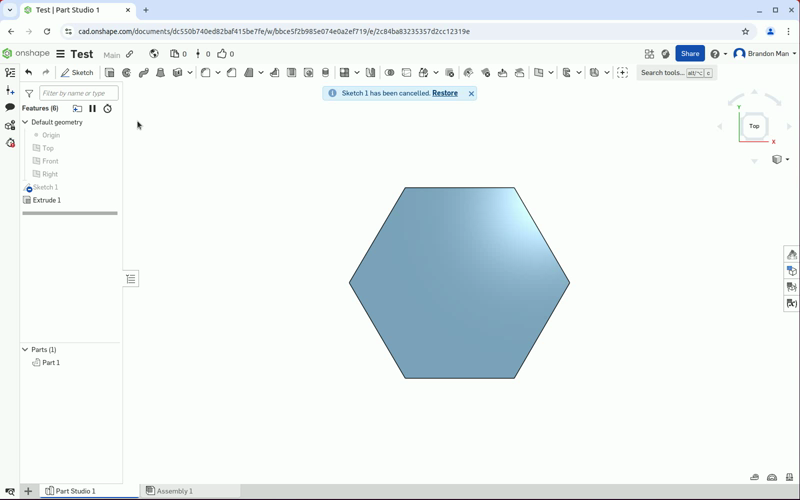
key(shift+h)
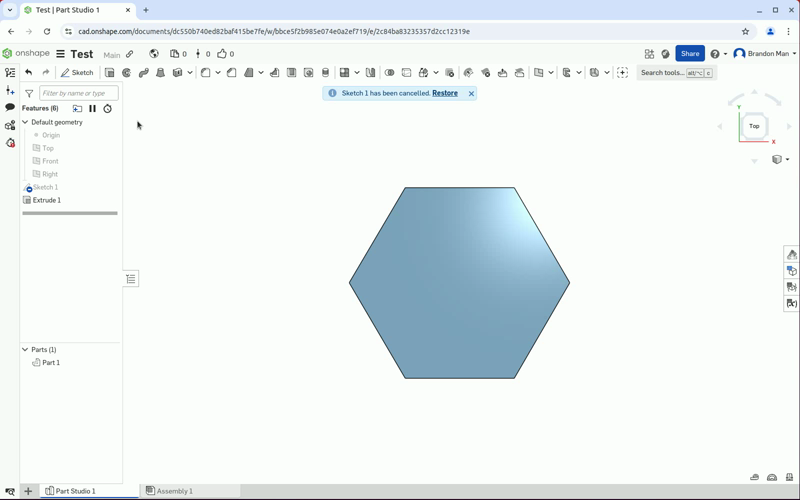
mouse_move(73, 189)
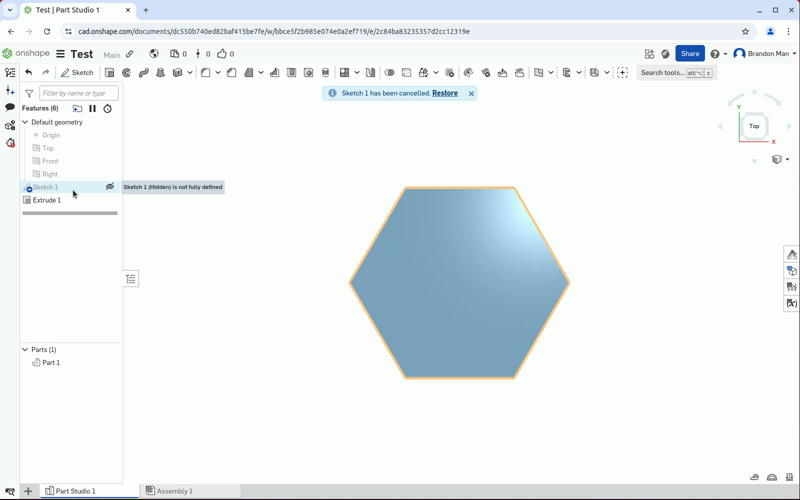
click(73, 189)
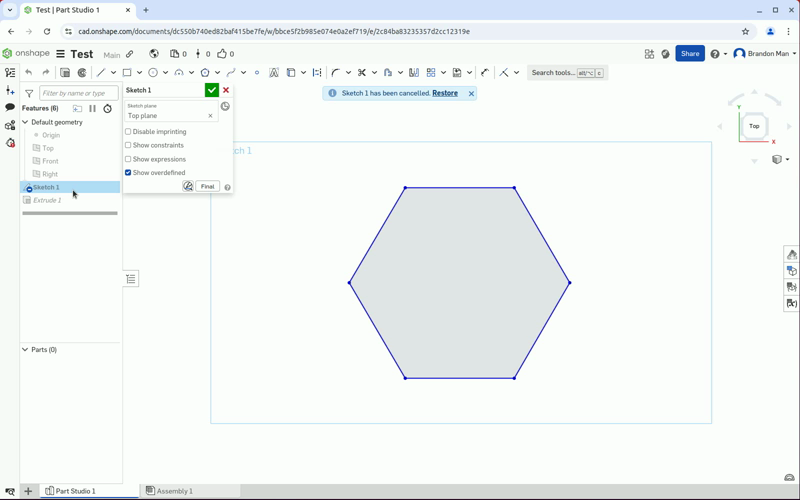
mouse_move(229, 92)
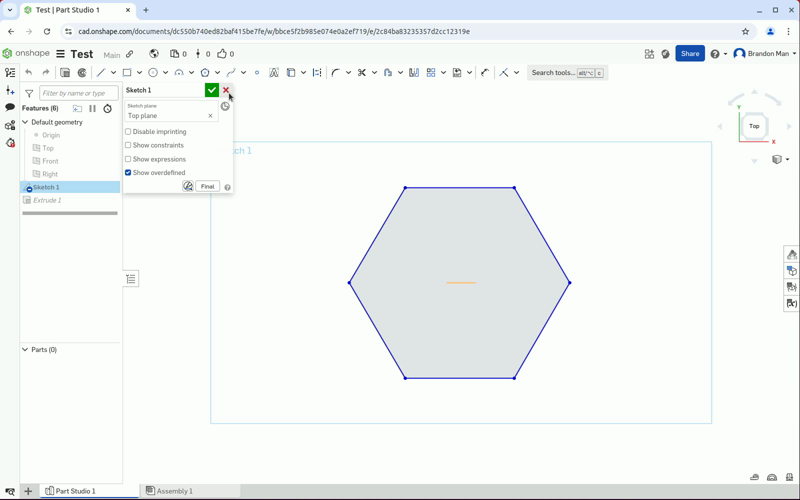
click(229, 92)
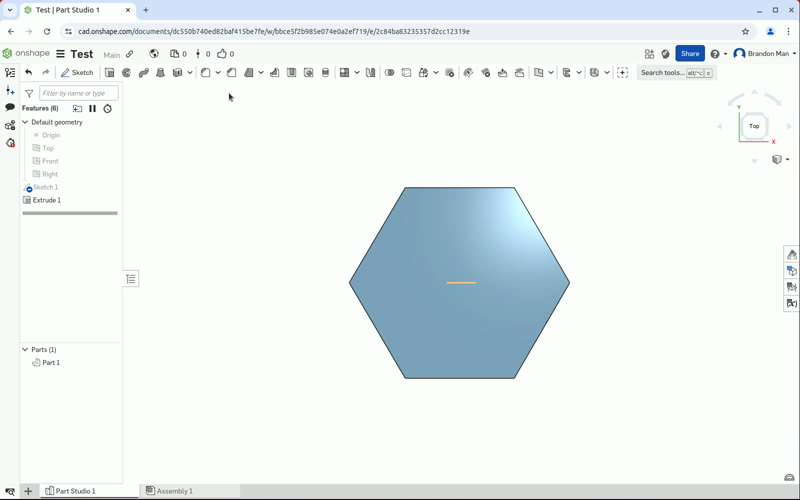
mouse_move(541, 75)
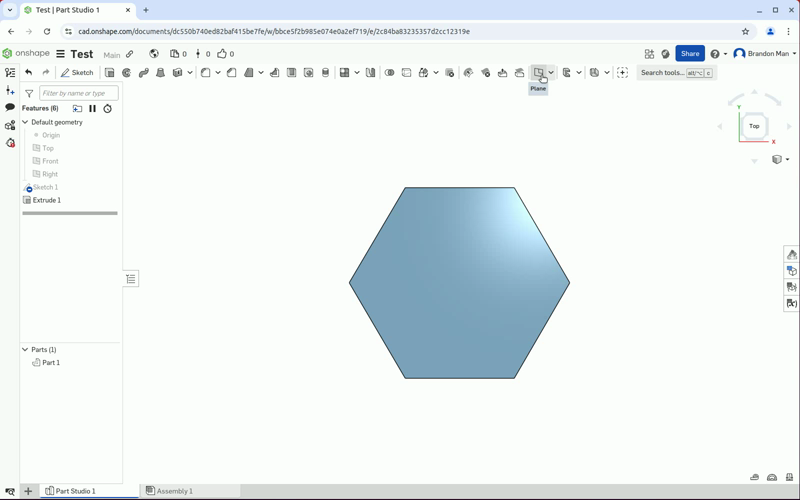
click(541, 75)
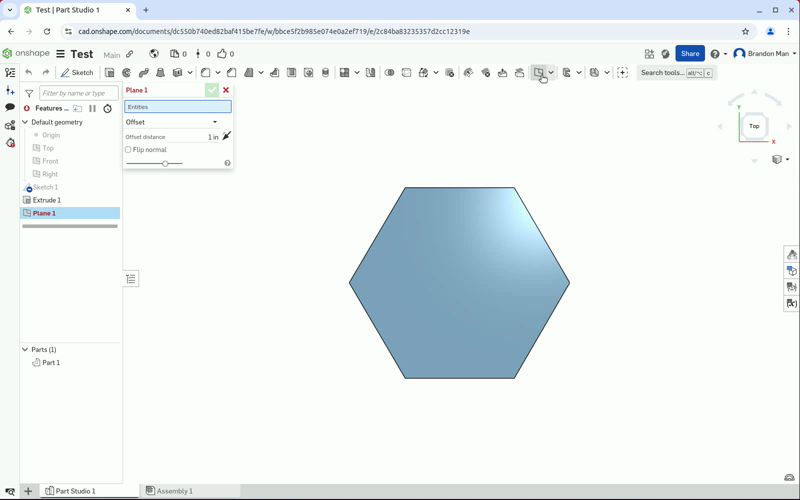
mouse_move(73, 150)
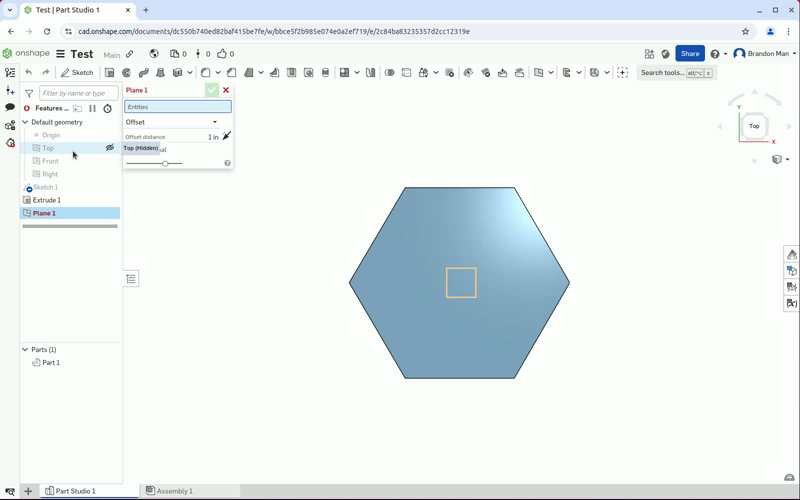
click(73, 150)
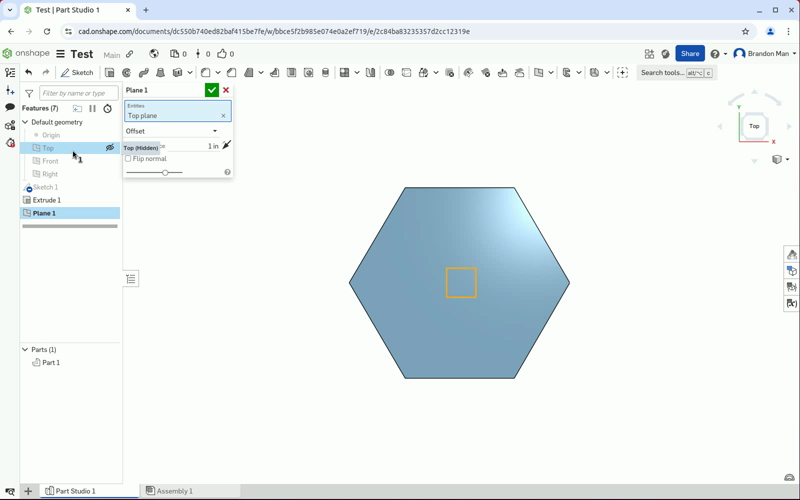
key(tab, 2)
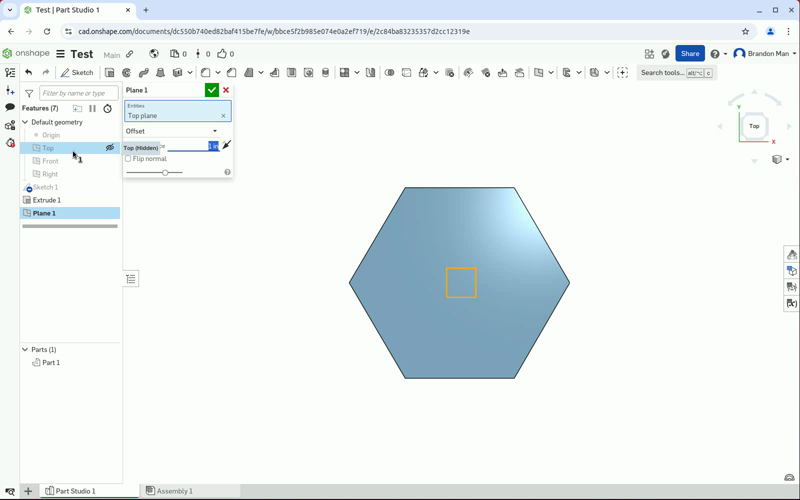
text(15.405)
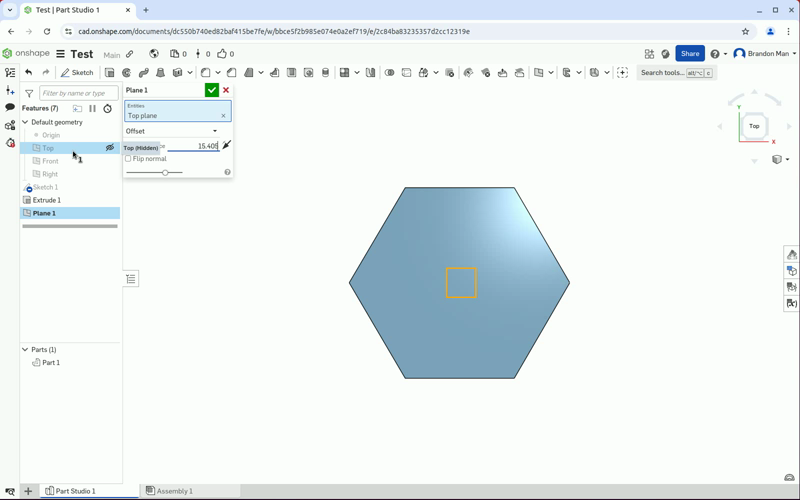
key(enter, 2)
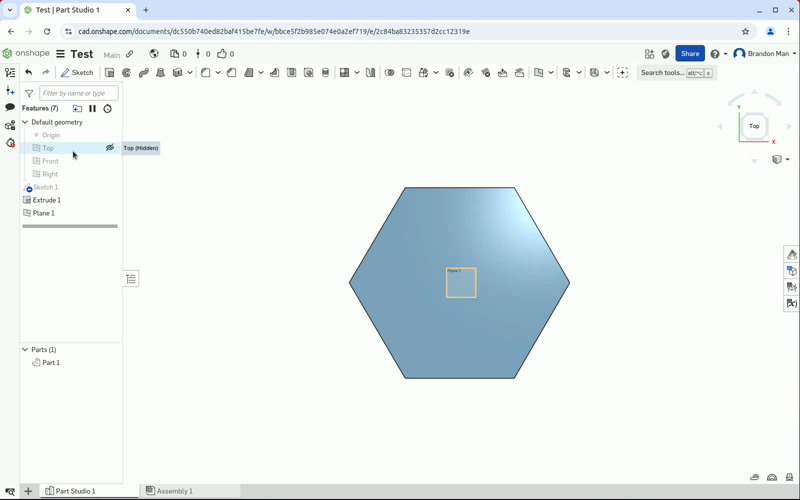
key(shift+s)
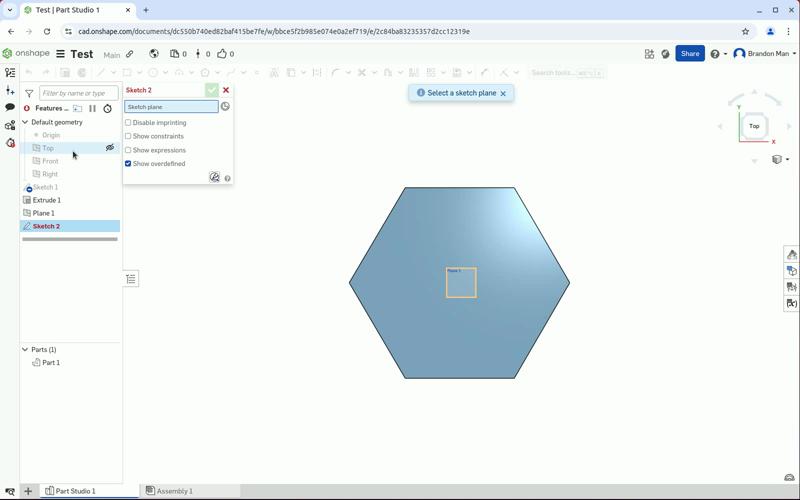
mouse_move(73, 215)
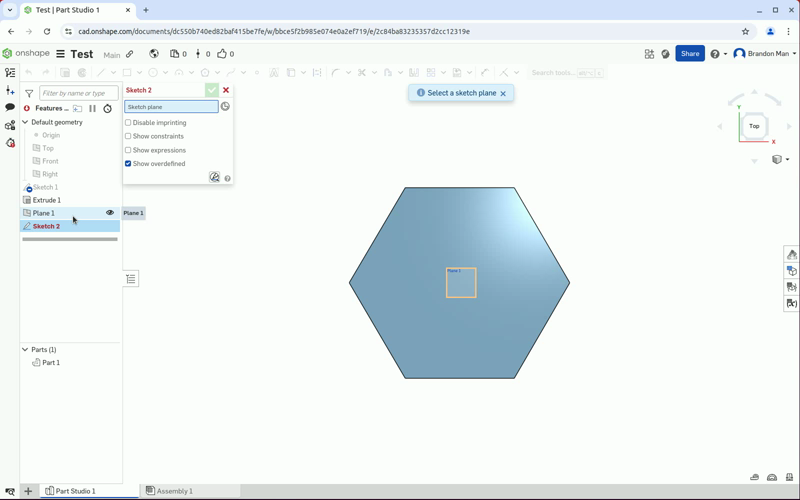
click(73, 215)
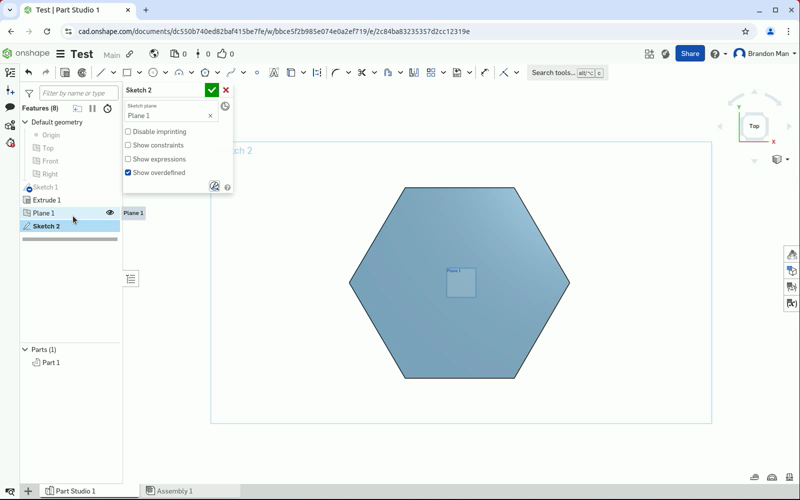
mouse_move(73, 352)
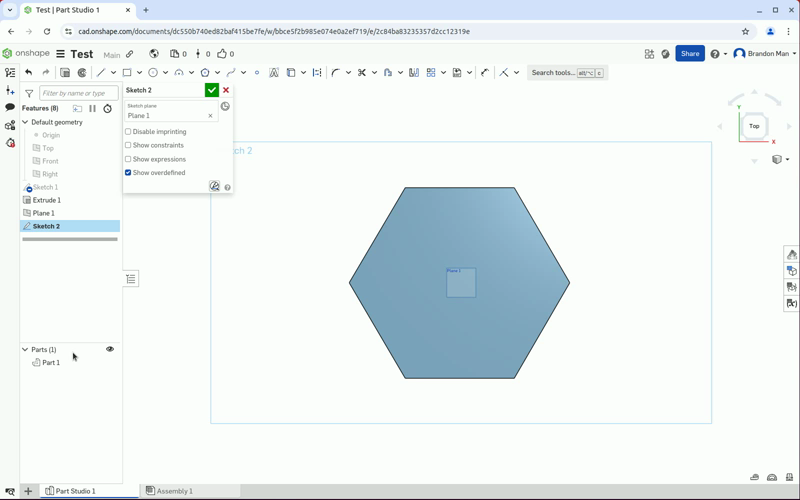
key(y)
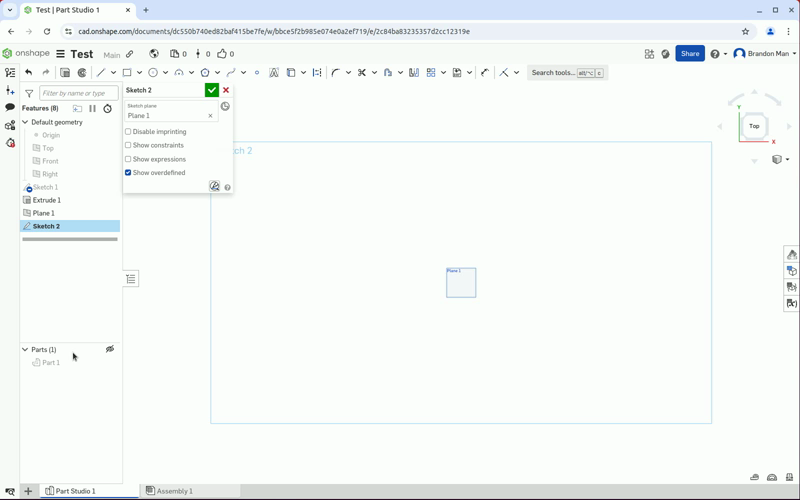
key(c)
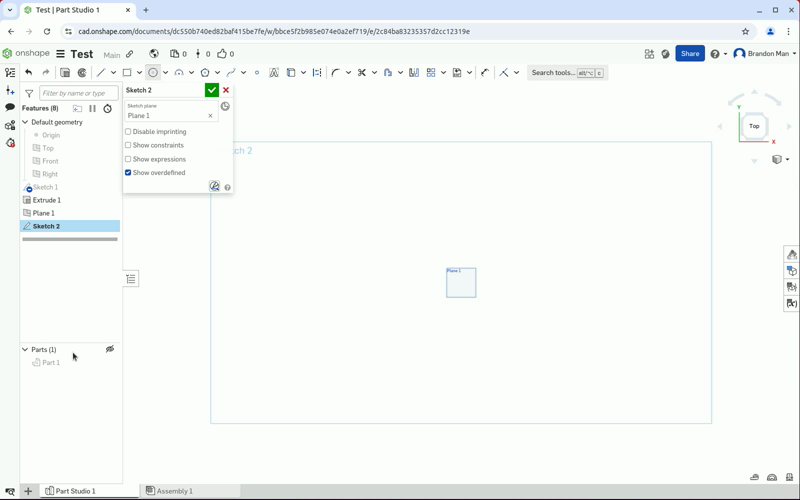
key_down(shift)
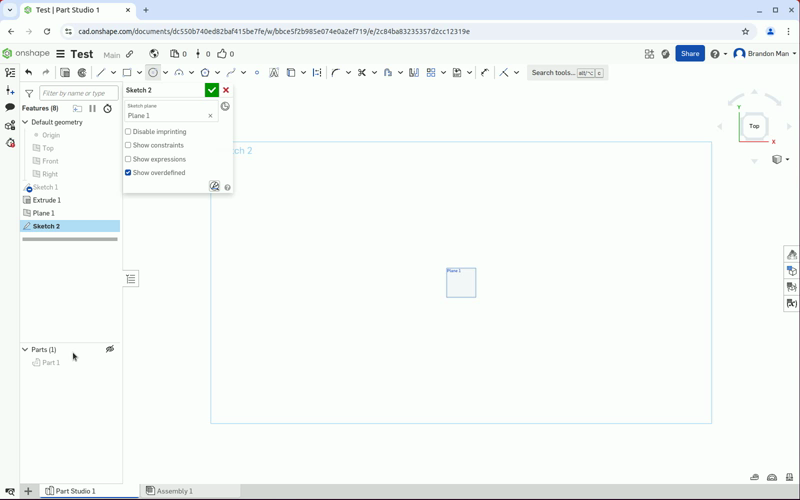
mouse_move(461, 282)
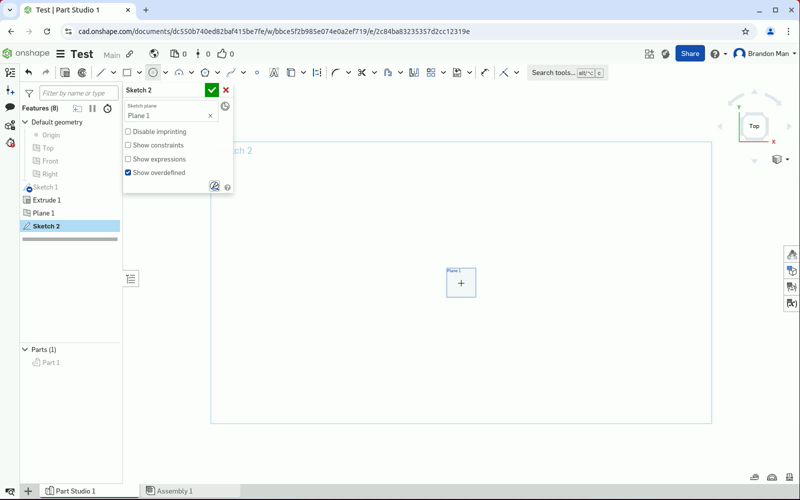
click(461, 282)
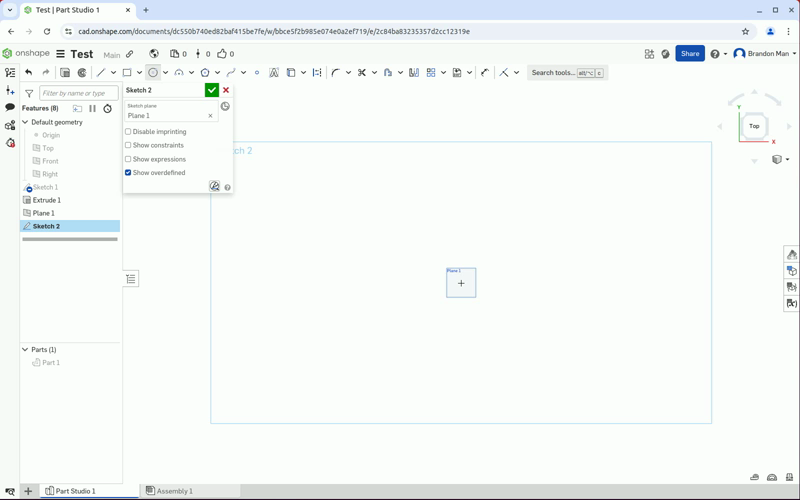
key_up(shift)
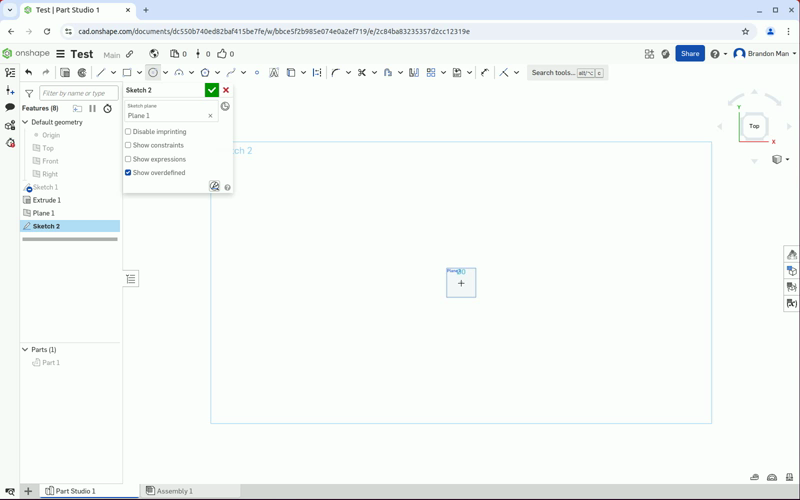
mouse_move(552, 282)
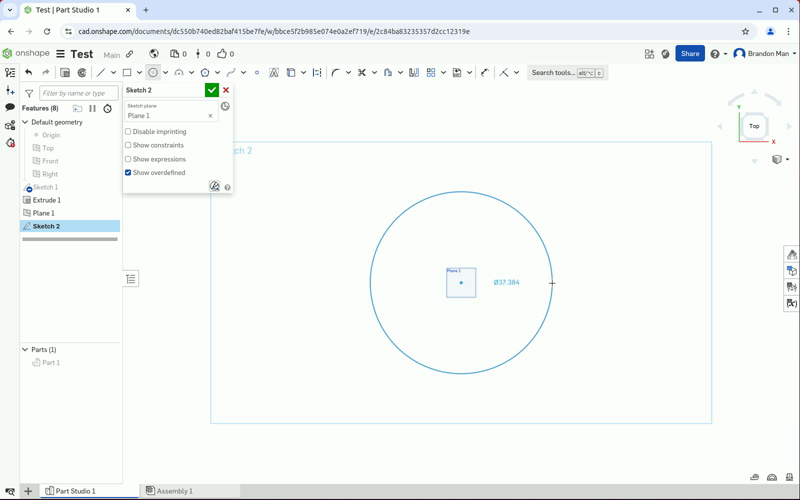
click(552, 282)
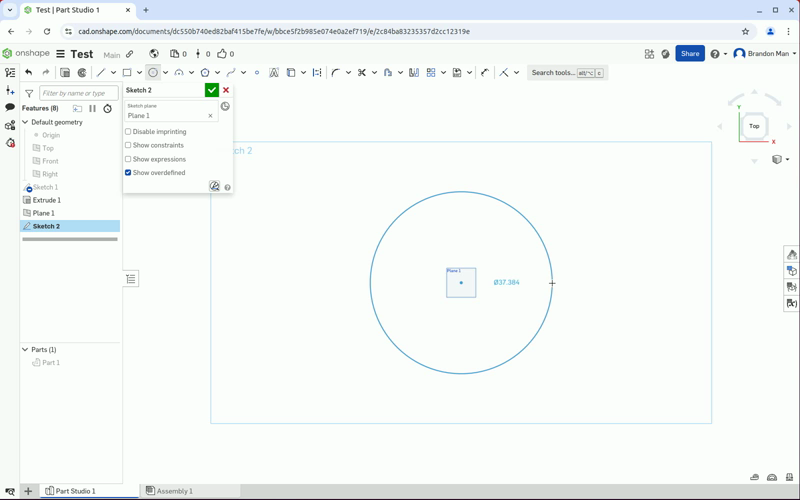
key(esc)
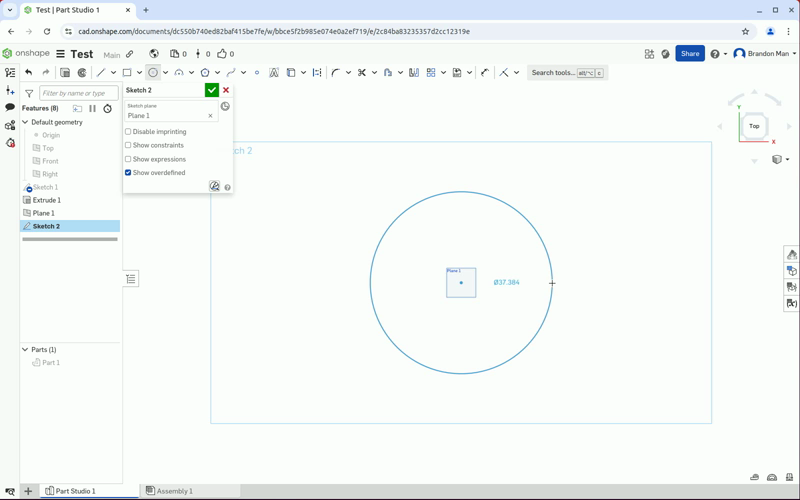
mouse_move(469, 215)
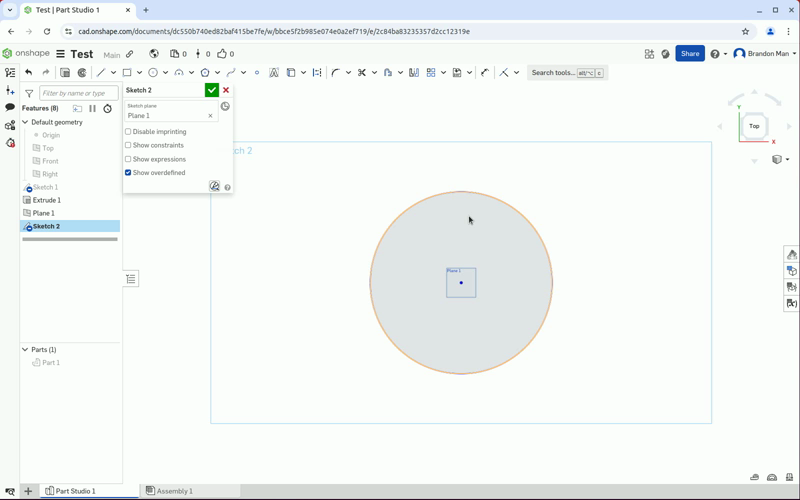
click(469, 215)
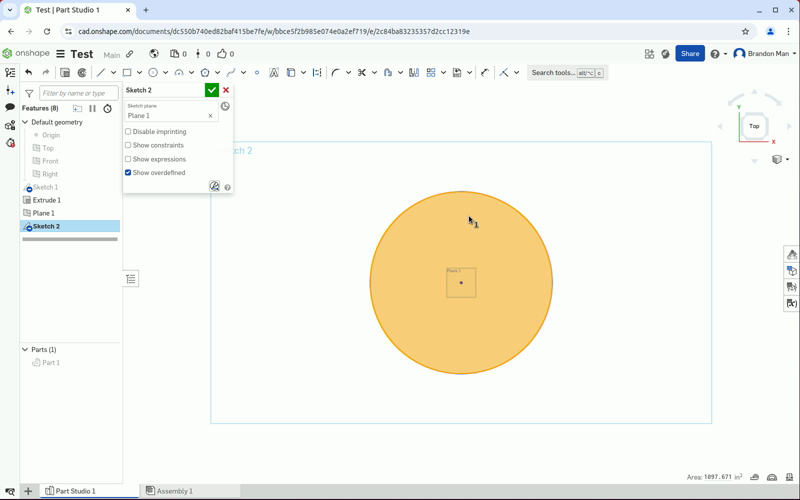
mouse_move(73, 352)
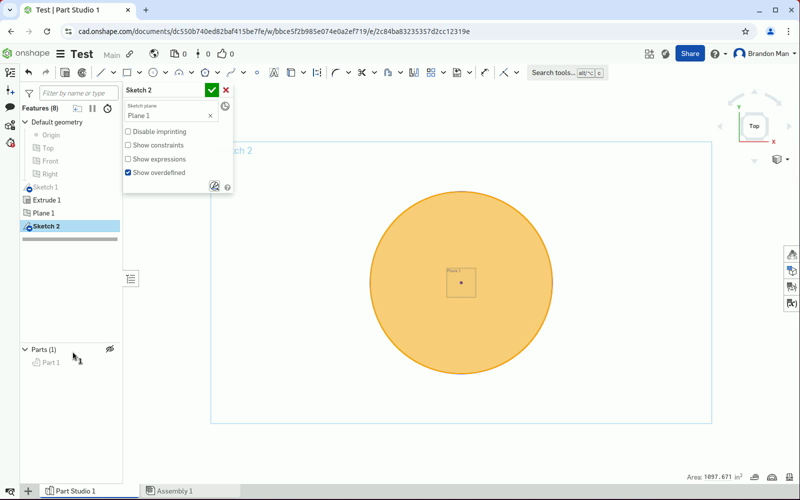
key(shift+y)
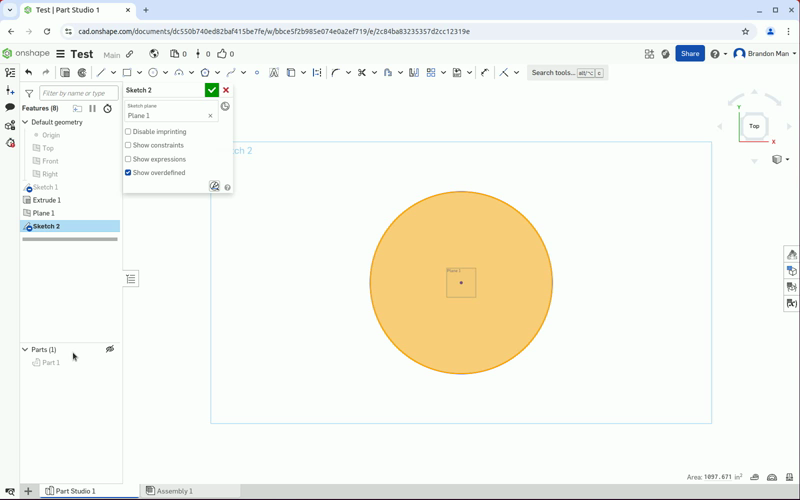
key(shift+e)
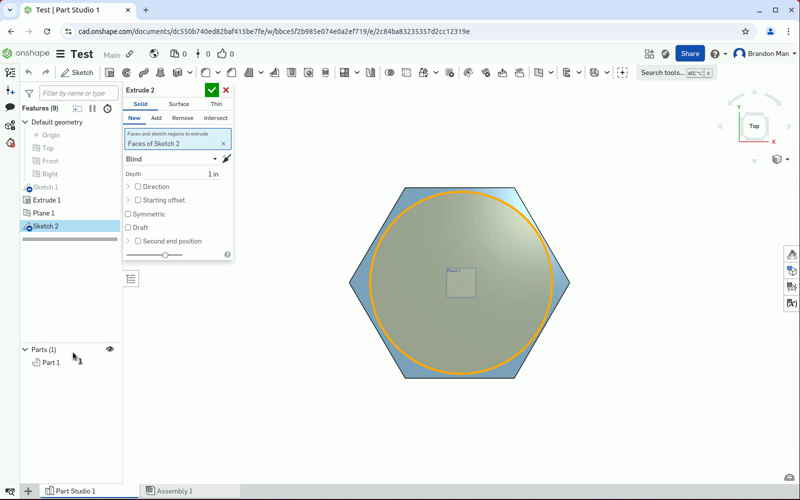
mouse_move(143, 106)
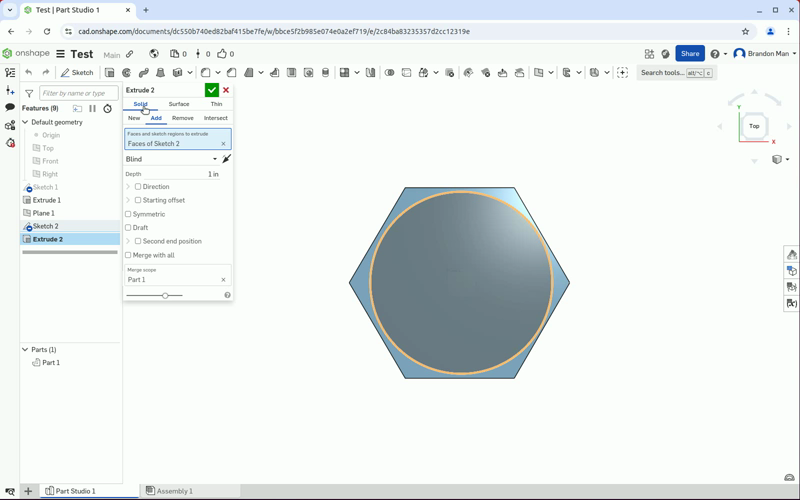
click(143, 106)
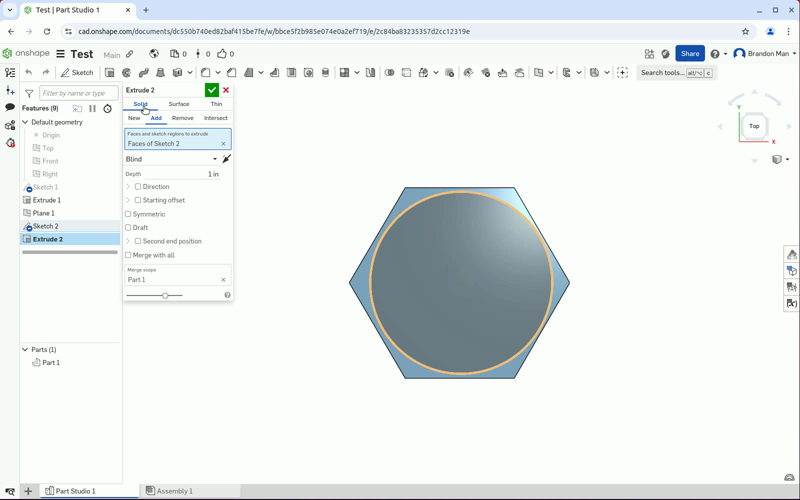
mouse_move(137, 120)
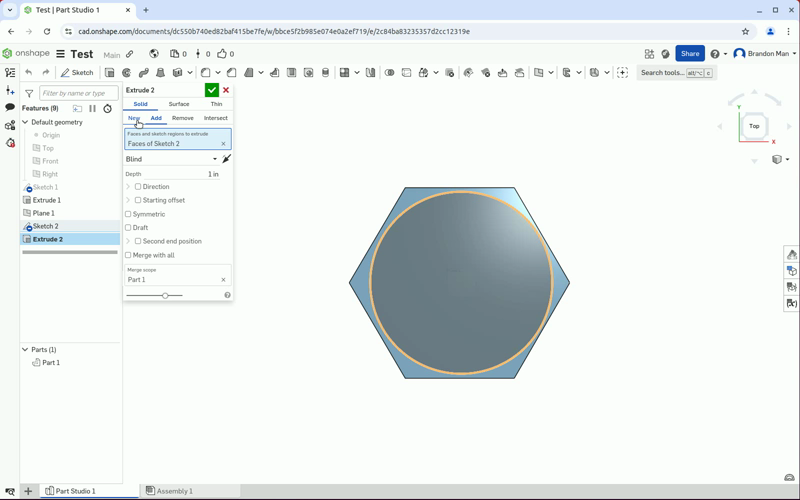
click(137, 120)
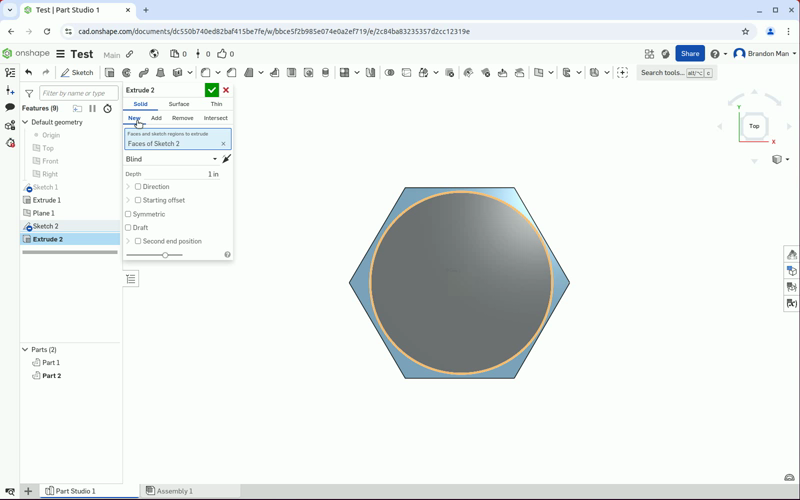
key(tab, 4)
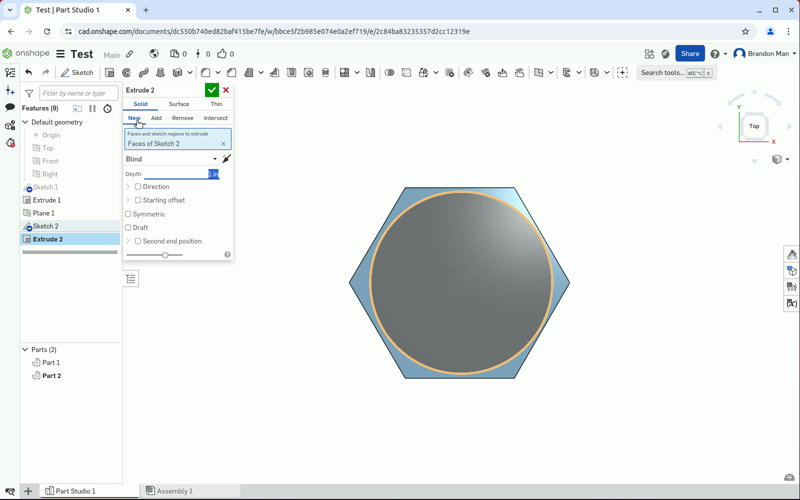
text(7.703)
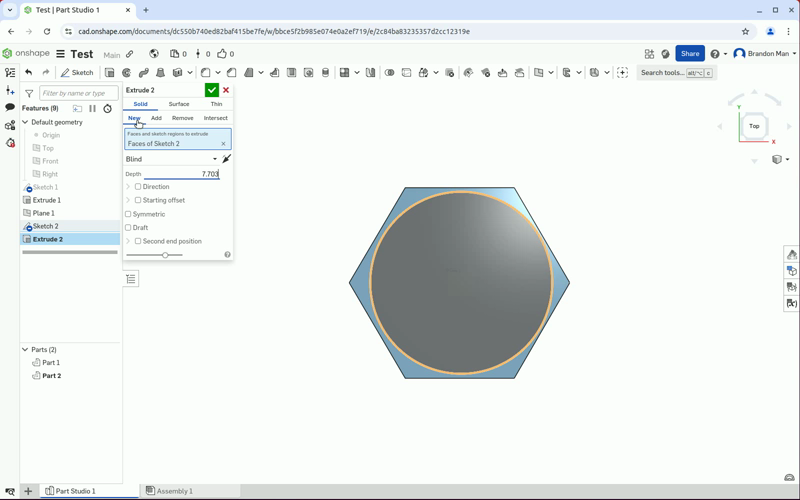
key(enter)
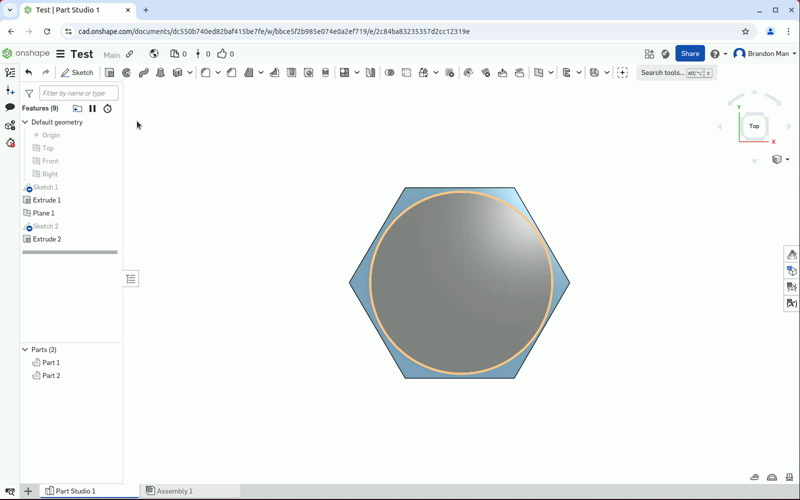
key(shift+h)
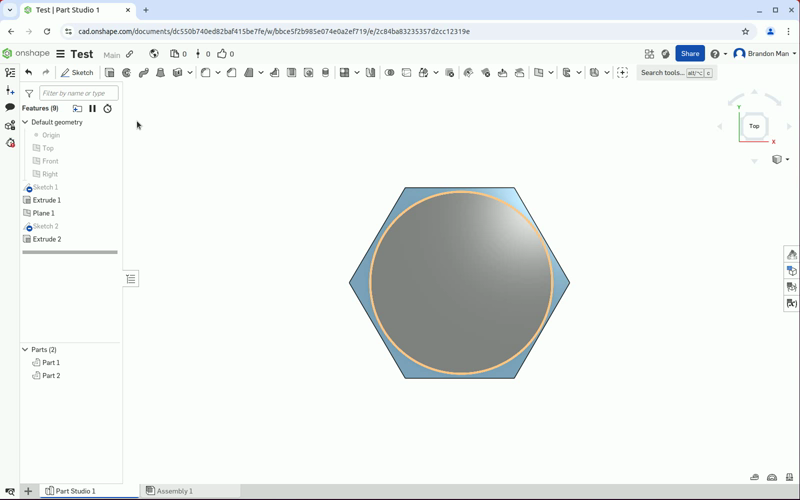
key(shift+h)
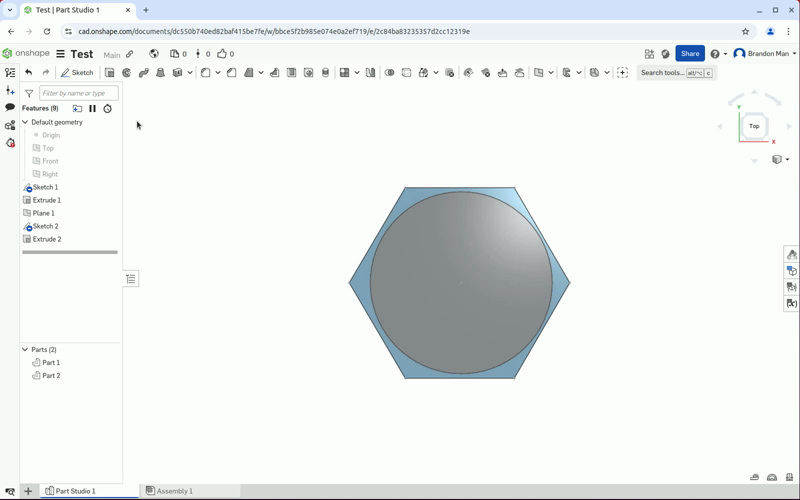
key(shift+7)
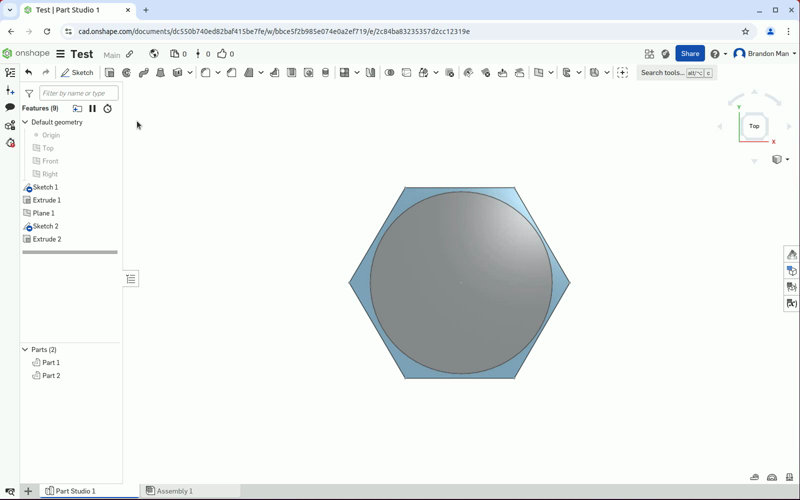
key(up, 3)
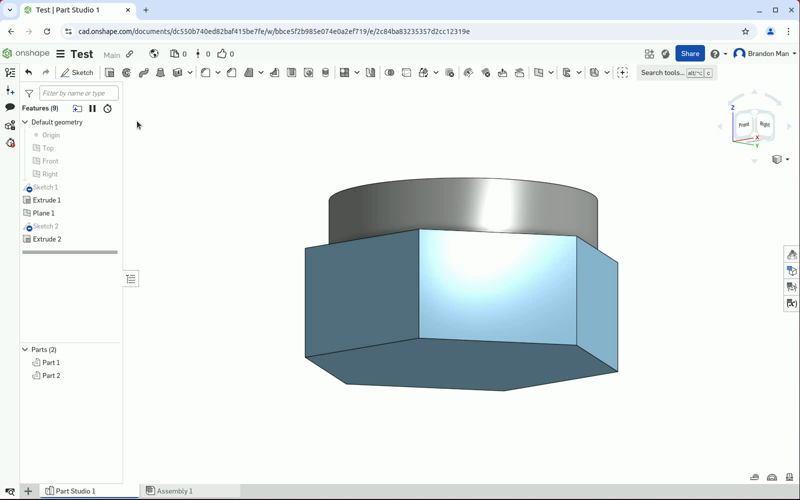
key(left, 3)
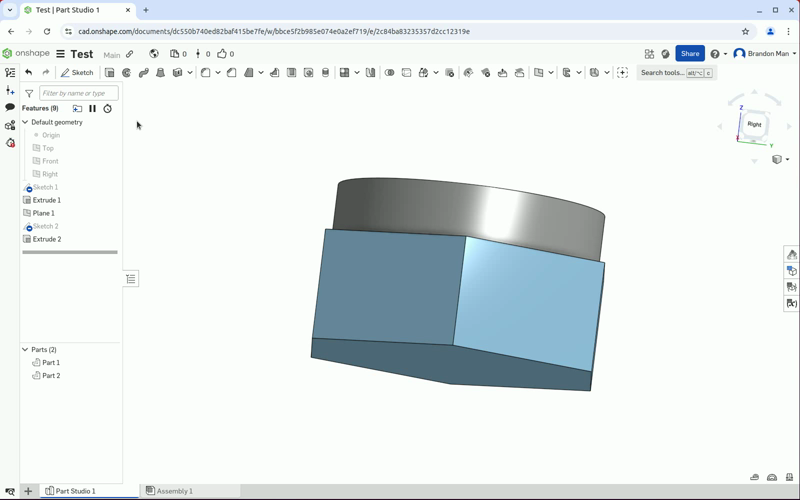
key(right, 3)
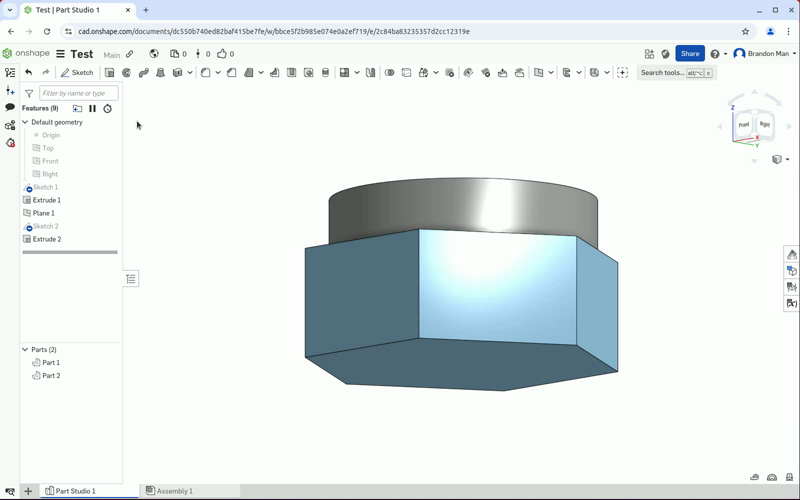
key(down, 3)
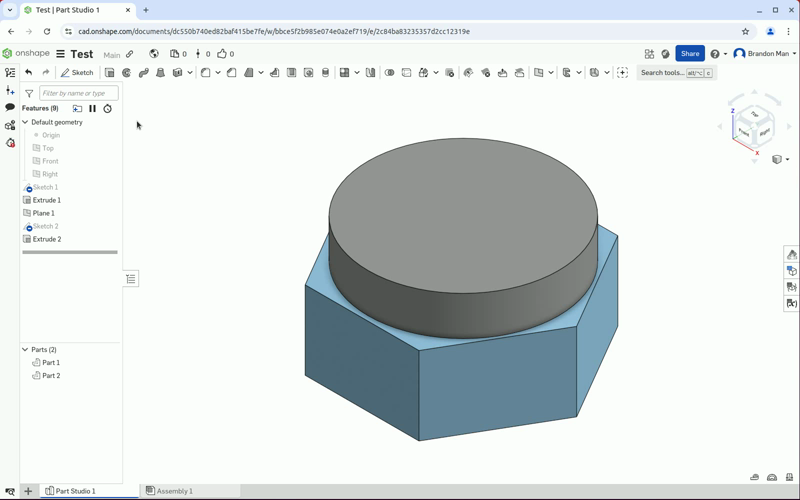
mouse_move(73, 189)
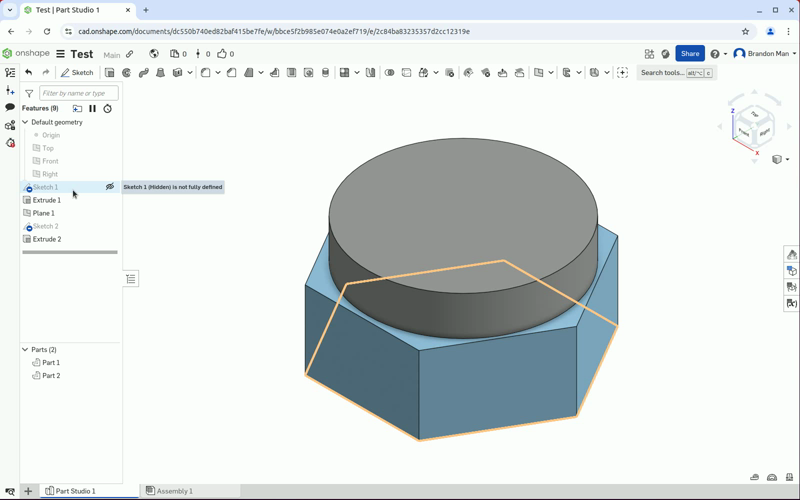
click(73, 189)